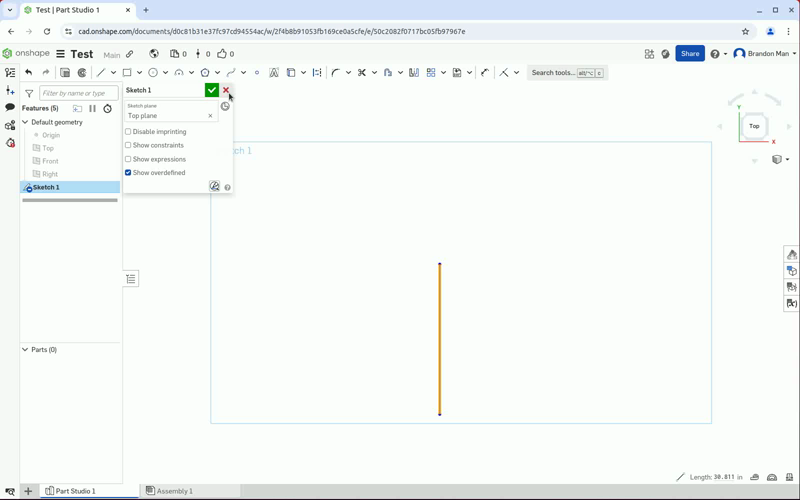
key(shift+h)
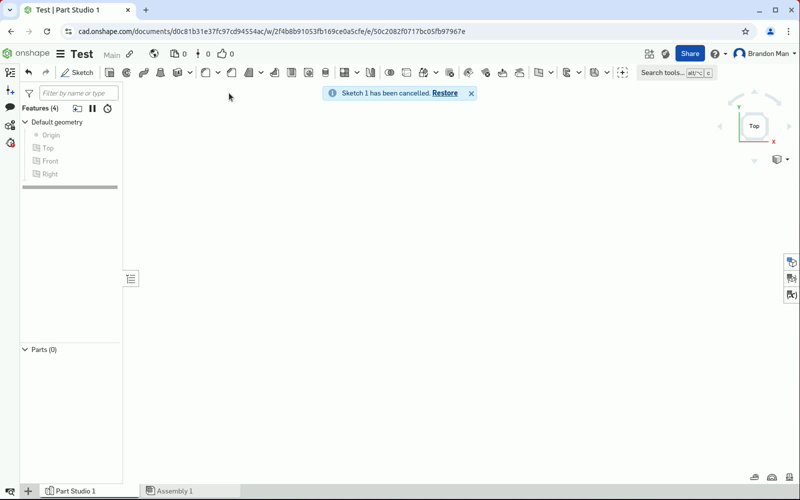
mouse_move(73, 352)
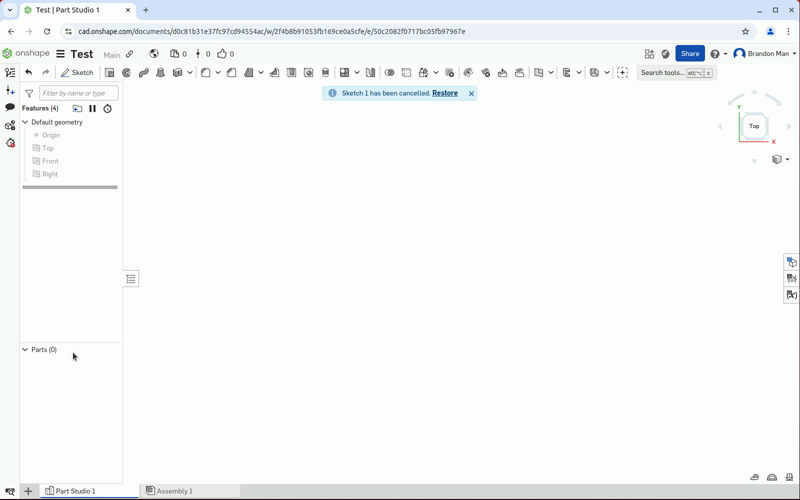
key(y)
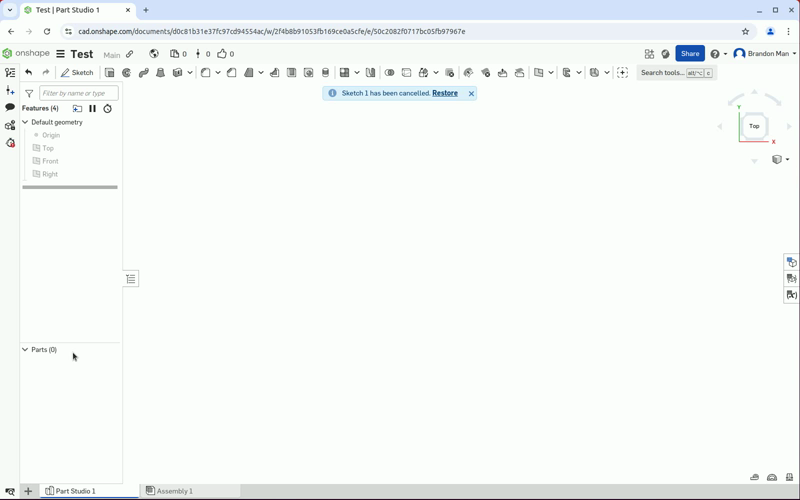
key(shift+p)
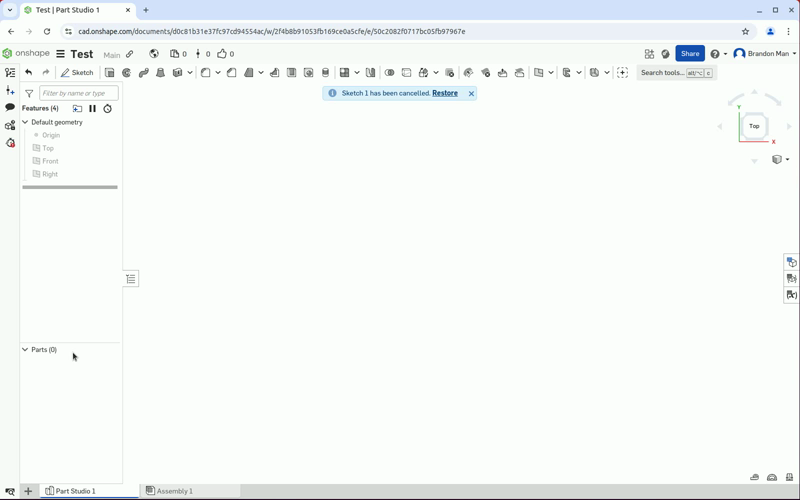
key(space)
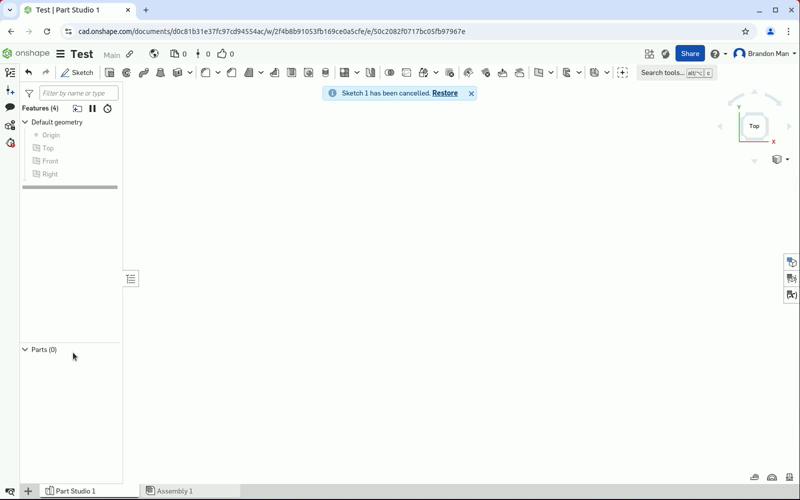
key_down(shift)
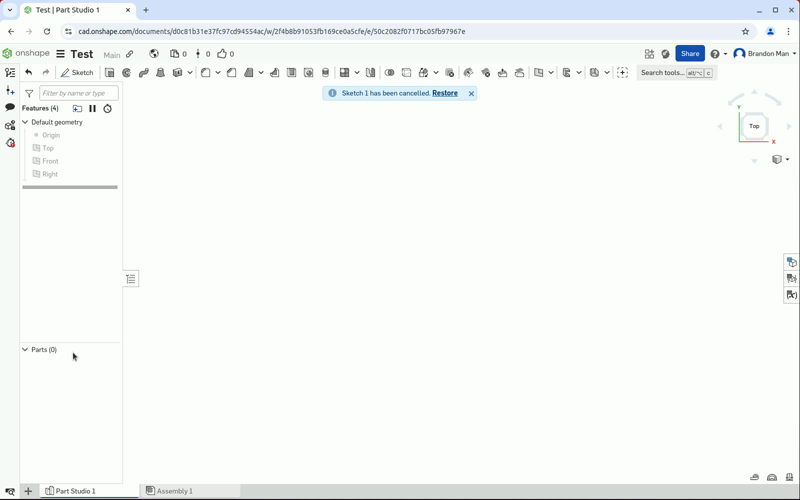
key(up)
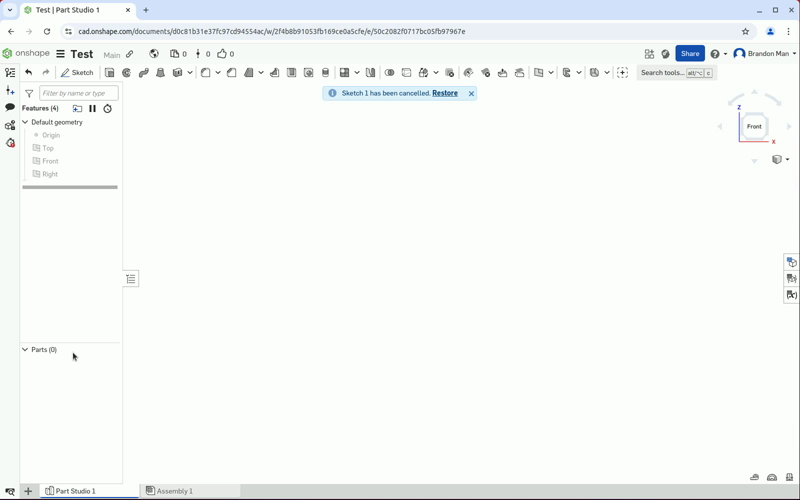
key_up(shift)
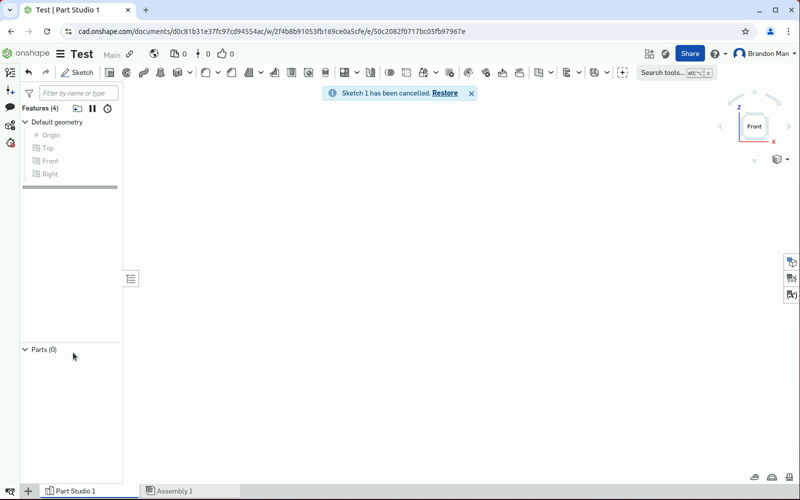
mouse_move(73, 352)
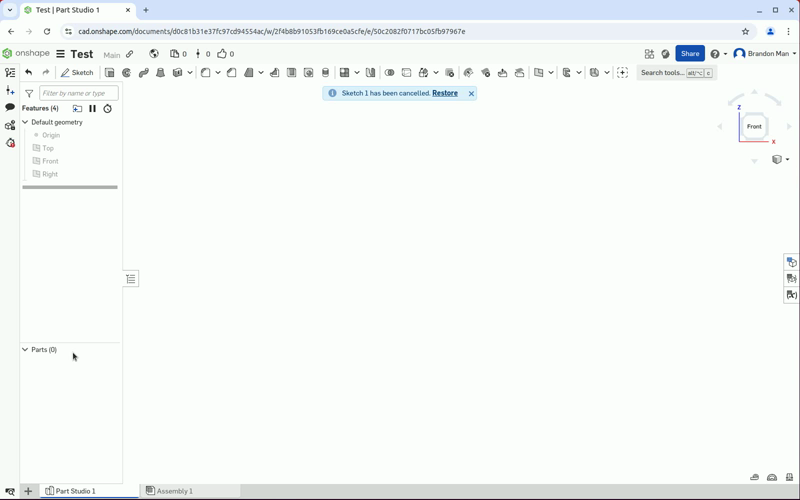
key(shift+y)
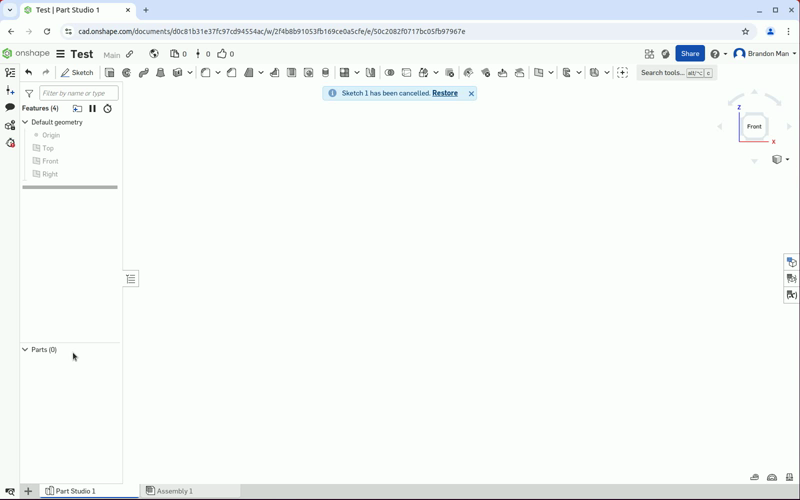
key(shift+s)
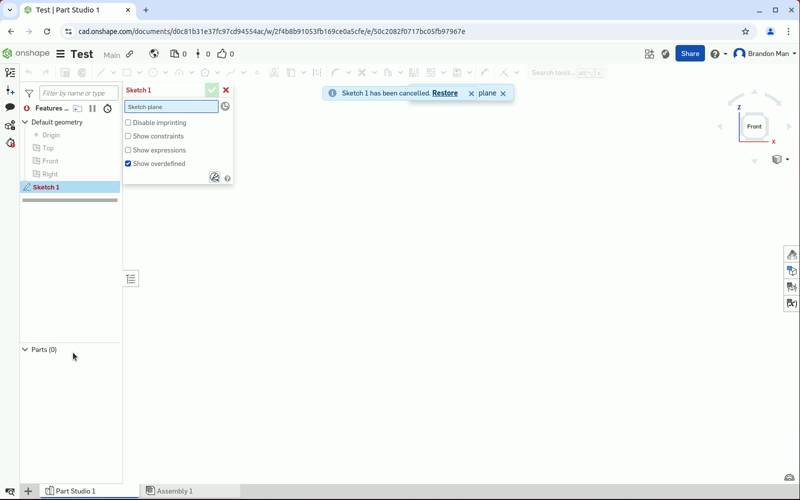
mouse_move(73, 163)
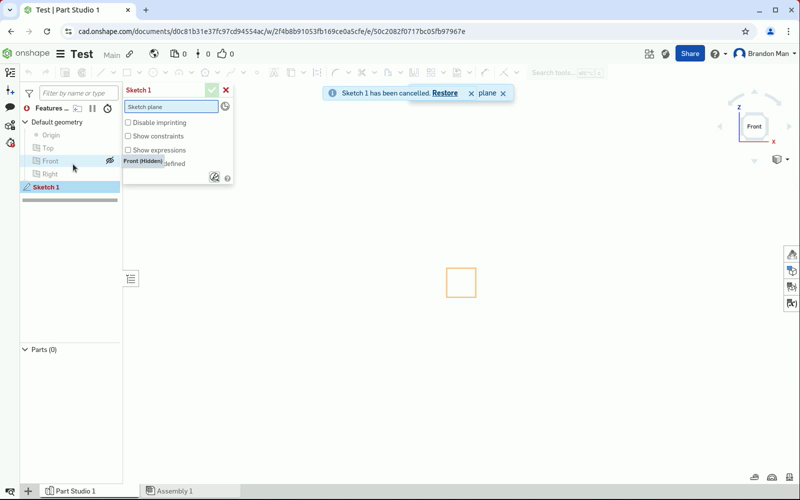
click(73, 163)
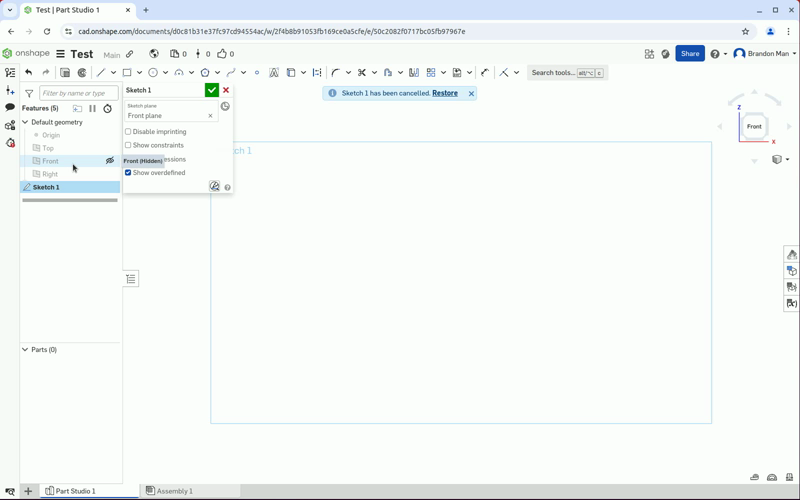
mouse_move(73, 352)
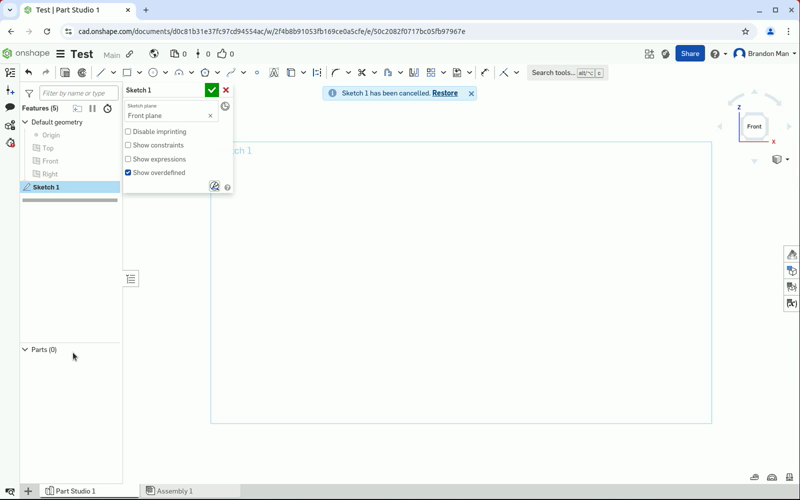
key(y)
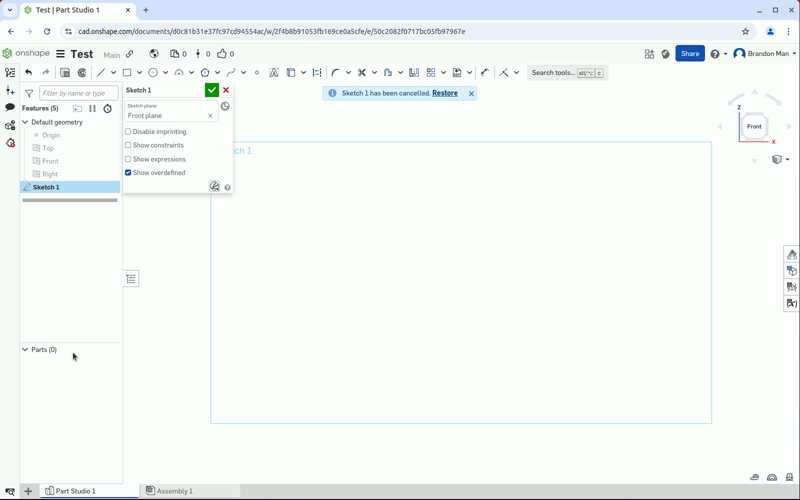
key(l)
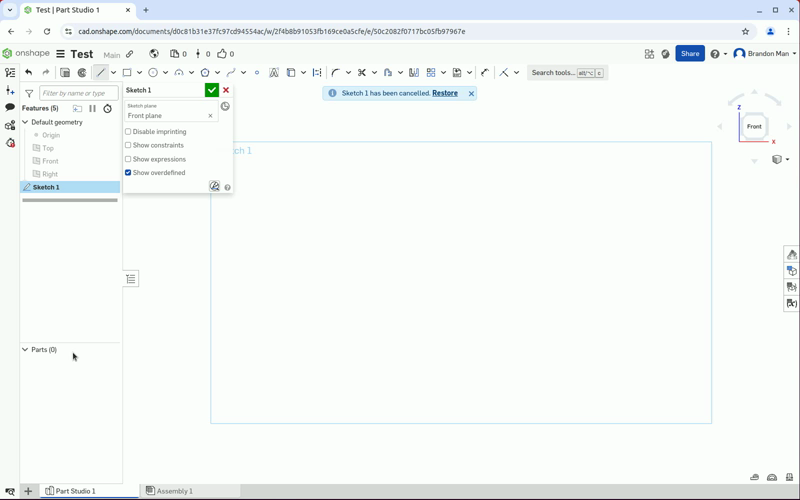
key_down(shift)
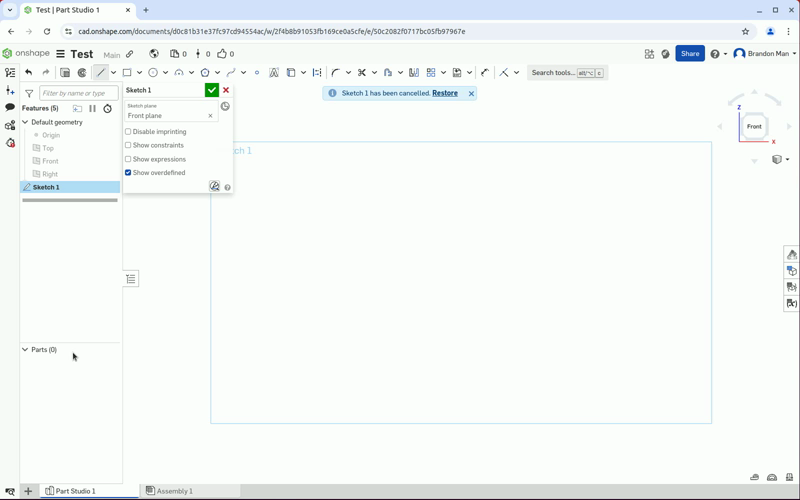
mouse_move(460, 282)
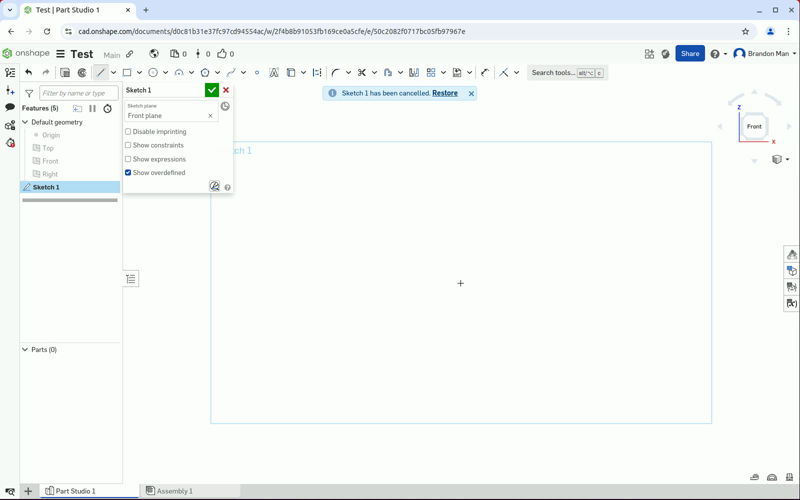
click(460, 282)
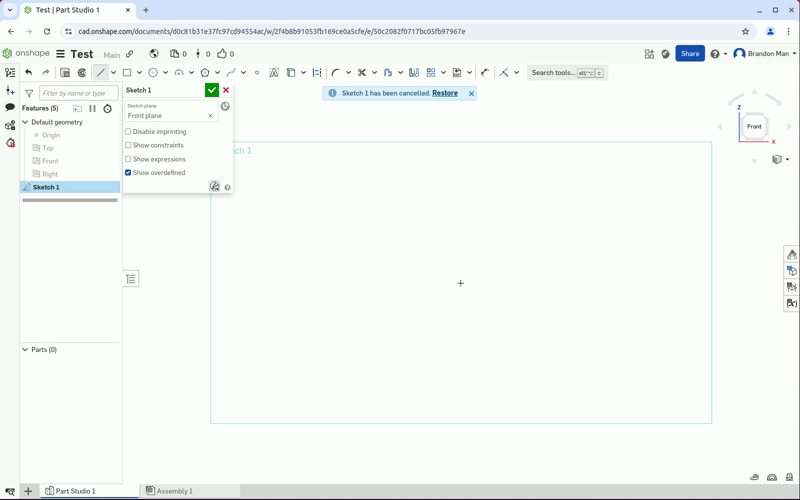
key_up(shift)
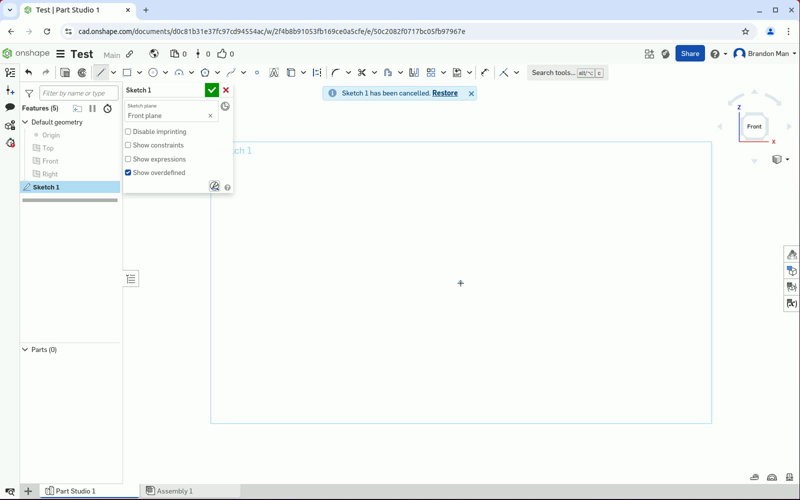
key_down(shift)
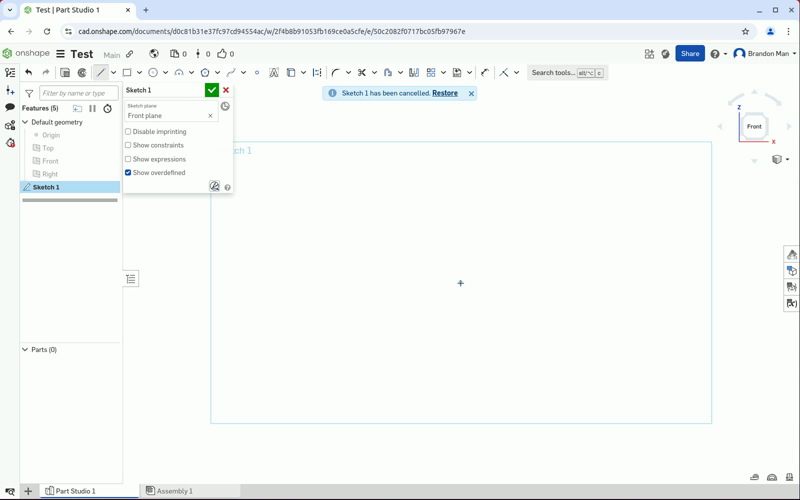
mouse_move(573, 282)
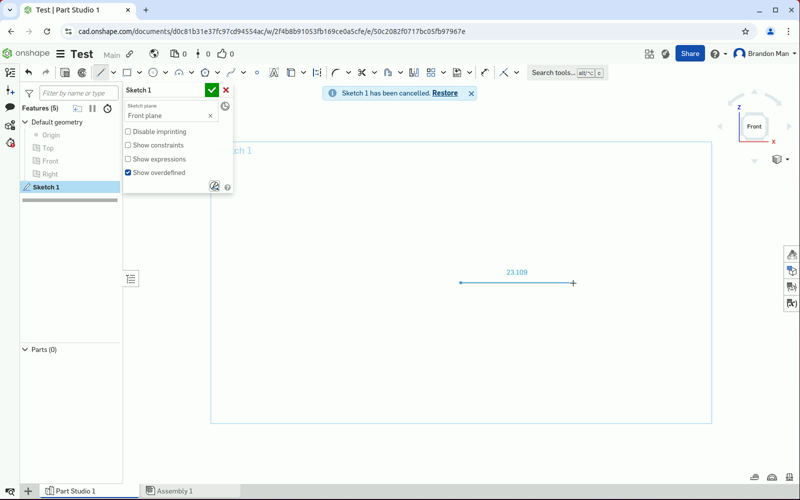
click(573, 282)
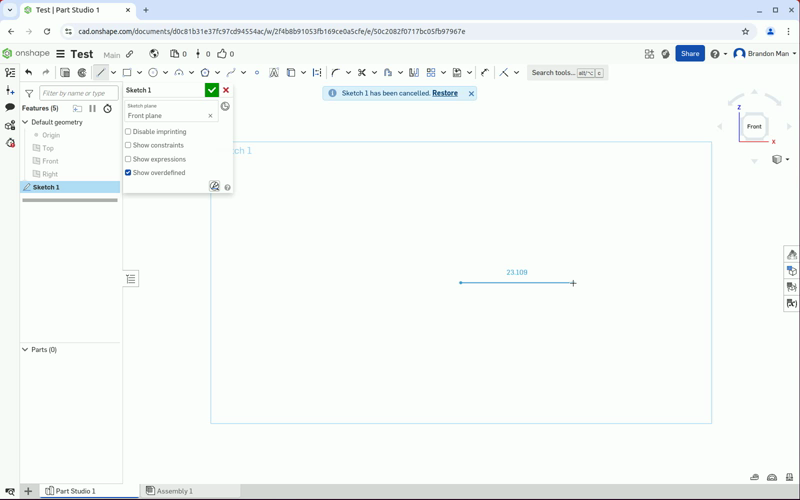
key_up(shift)
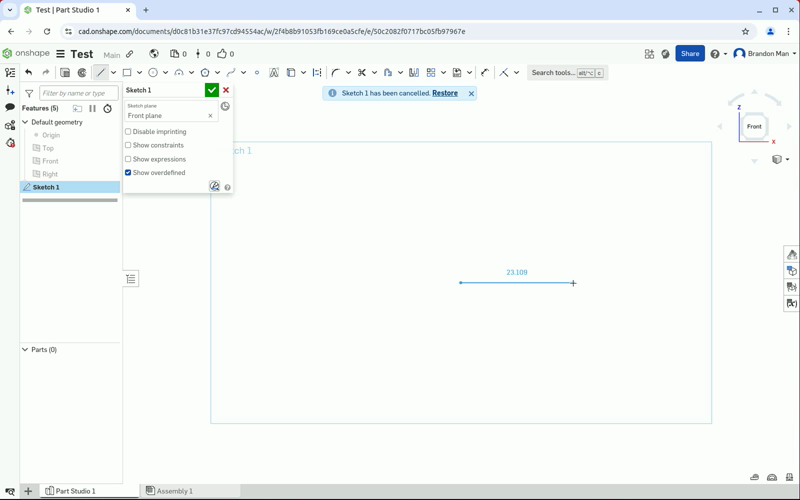
key_down(shift)
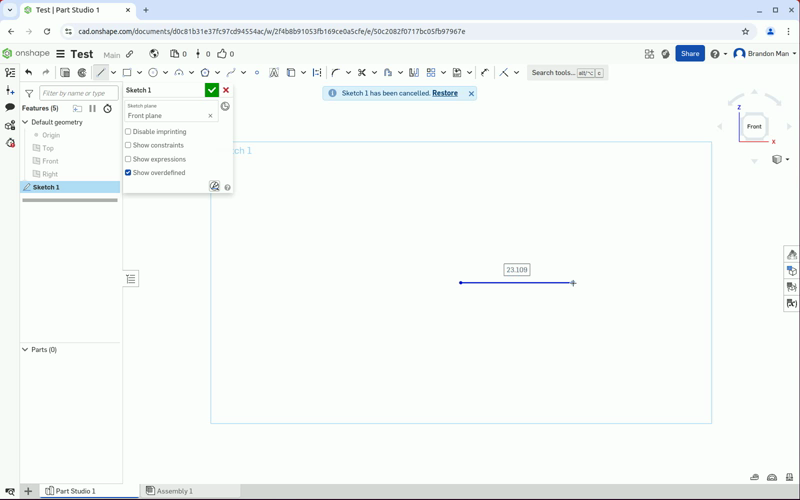
mouse_move(589, 282)
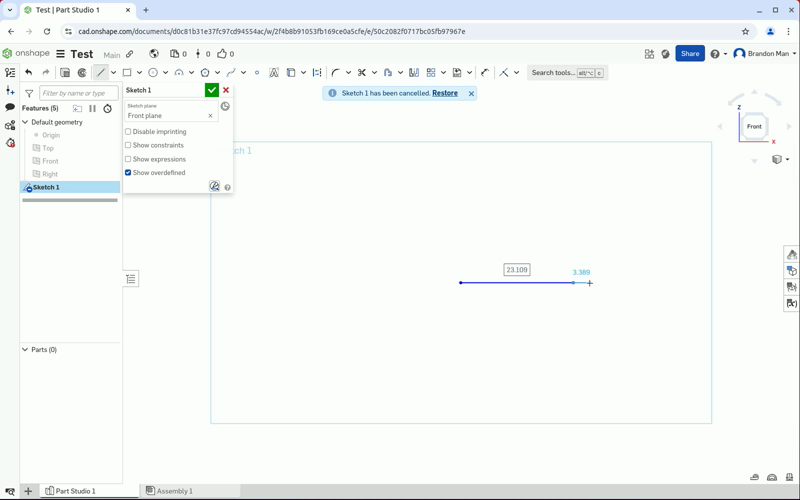
mouse_move(573, 273)
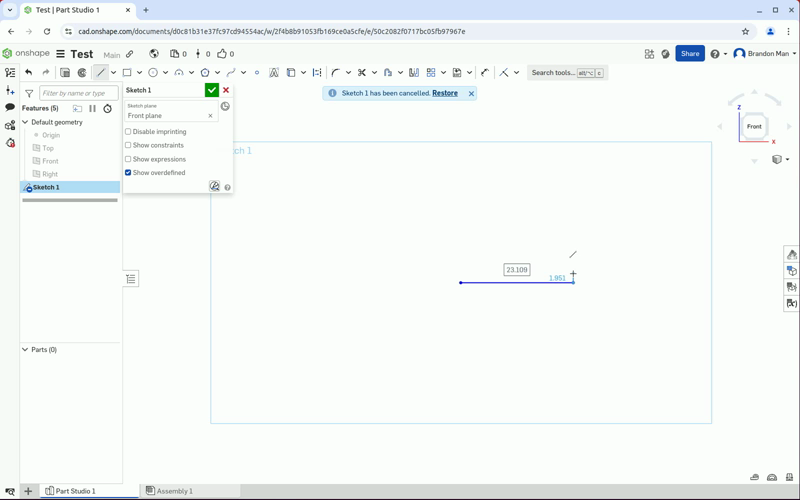
click(573, 273)
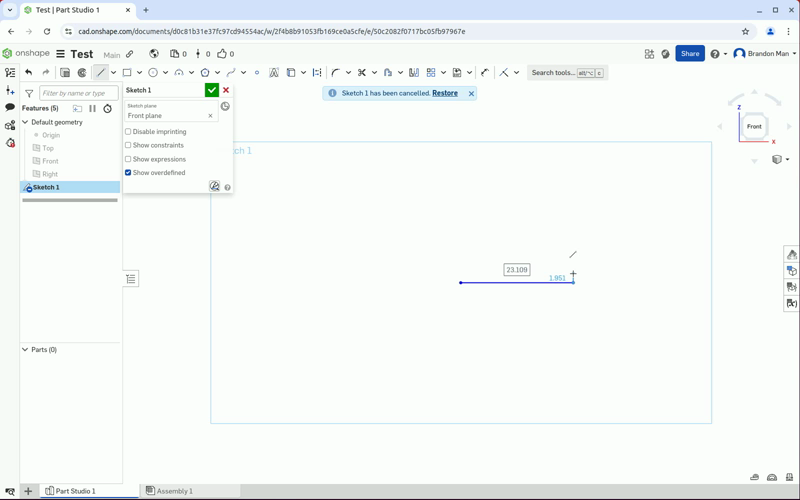
key_up(shift)
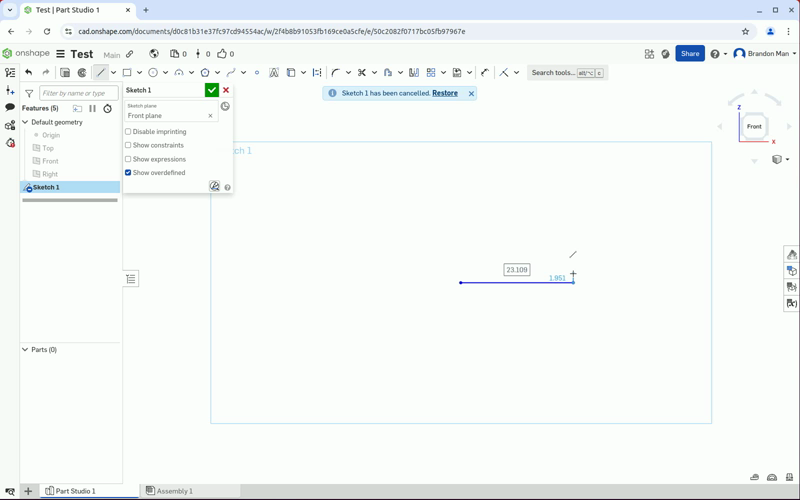
key_down(shift)
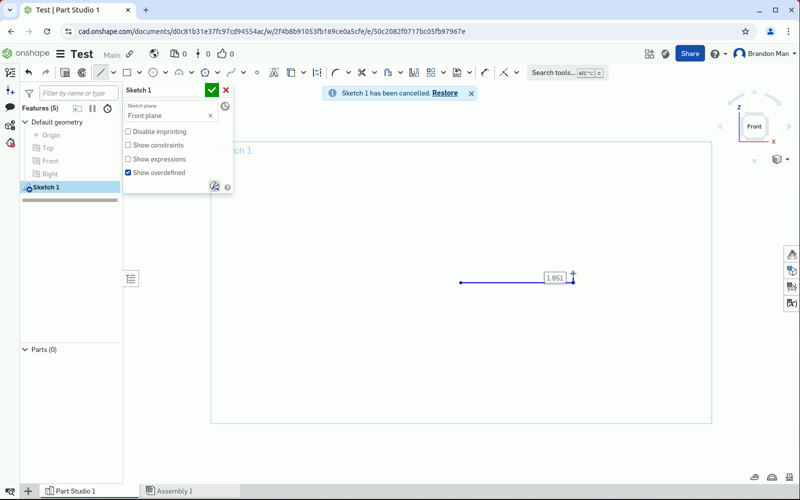
mouse_move(460, 259)
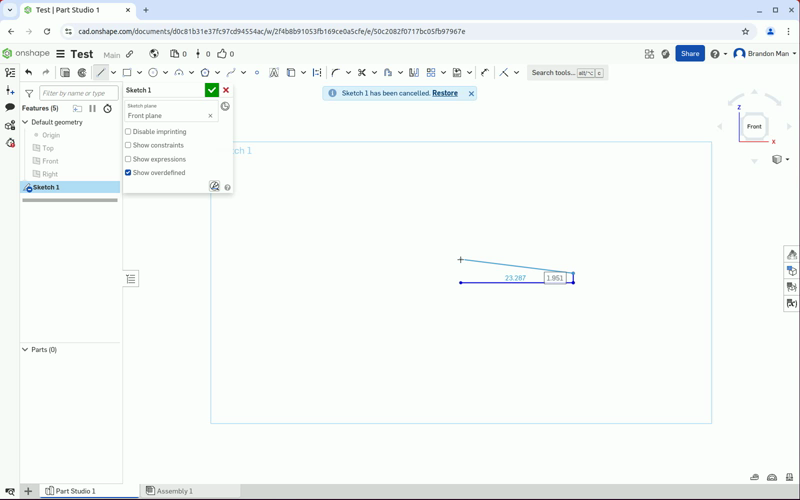
click(460, 259)
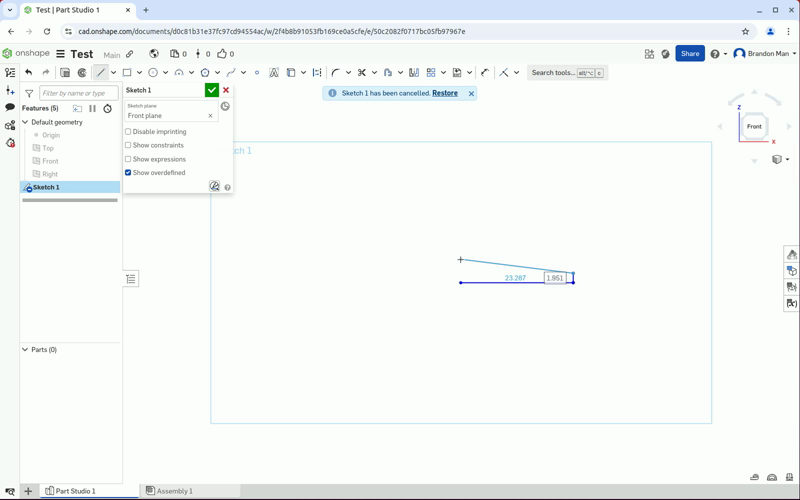
key_up(shift)
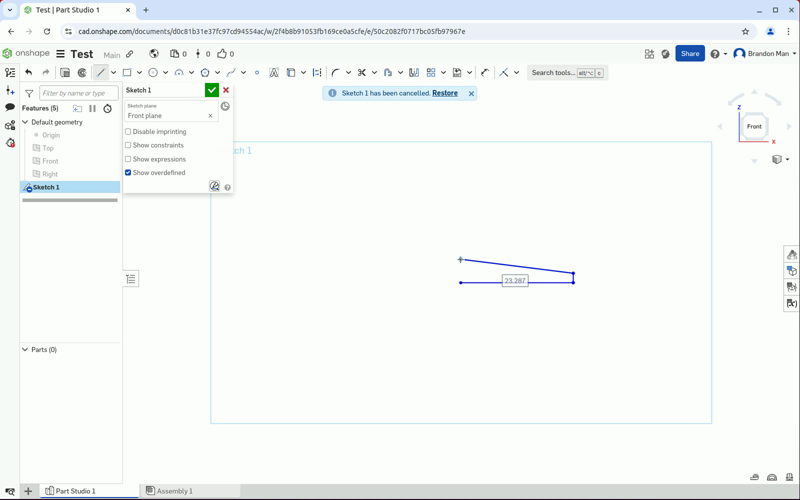
mouse_move(490, 259)
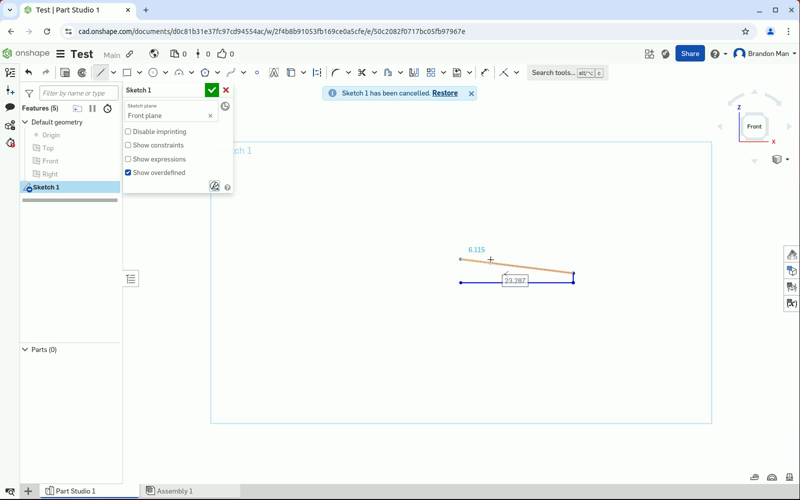
key_down(shift)
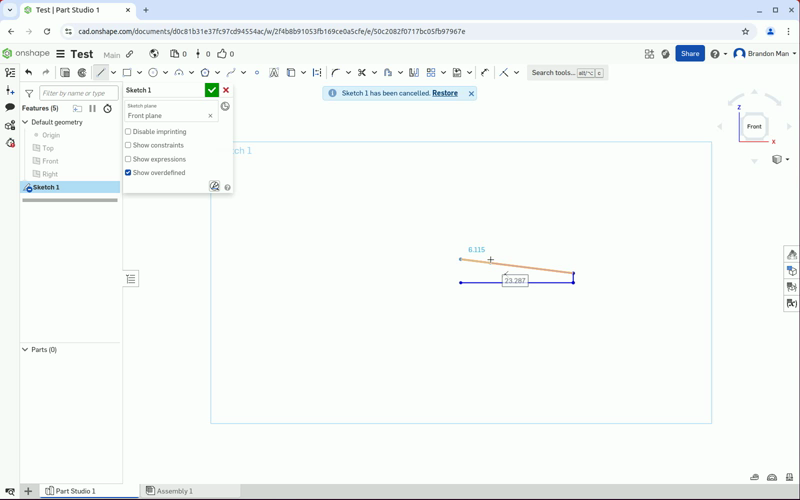
mouse_move(460, 282)
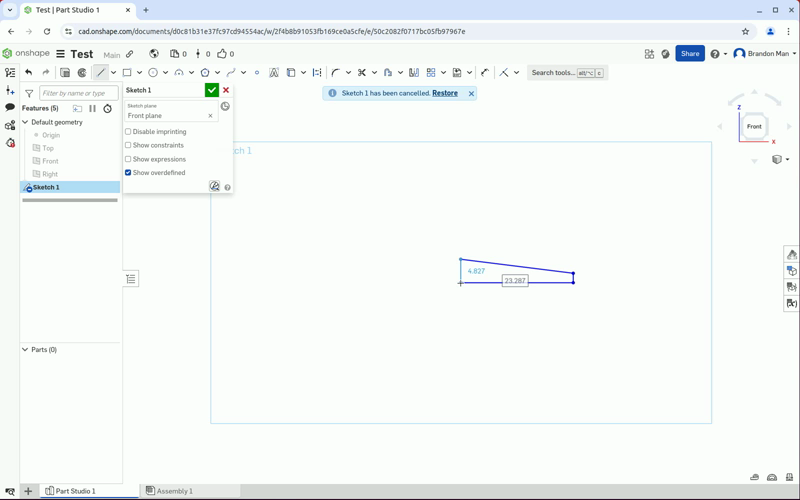
key_up(shift)
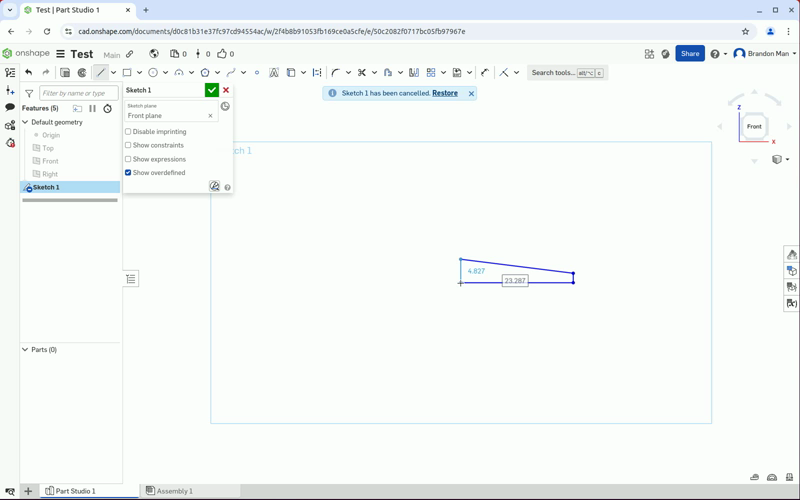
click(460, 282)
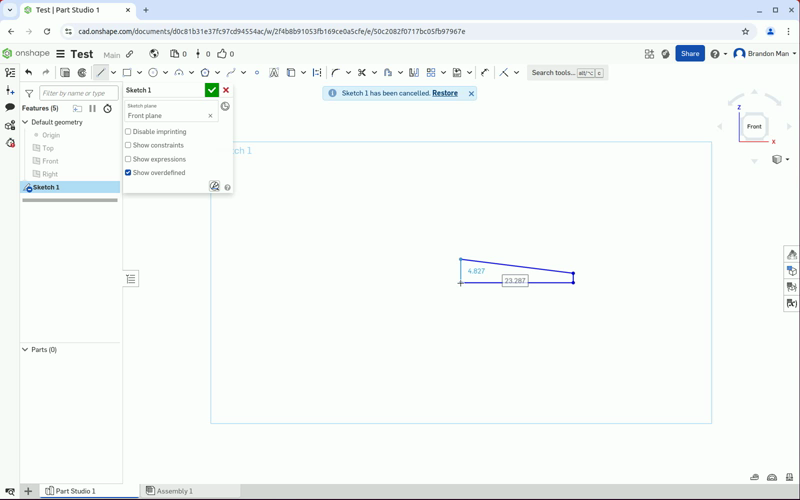
key(esc)
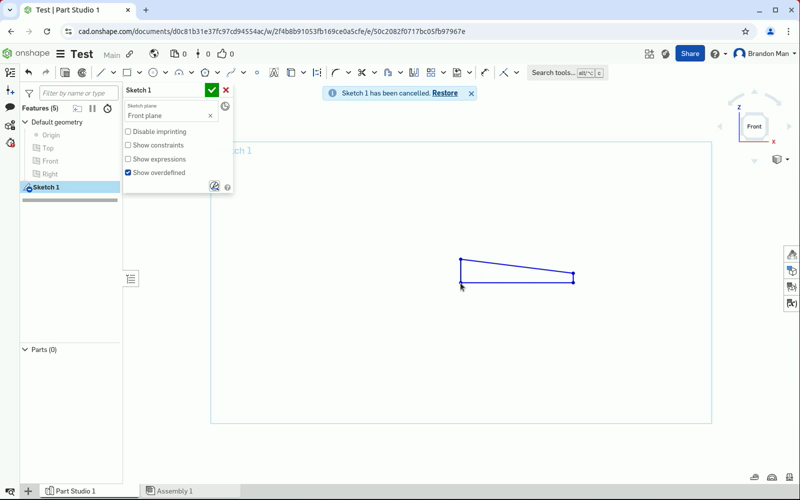
mouse_move(463, 266)
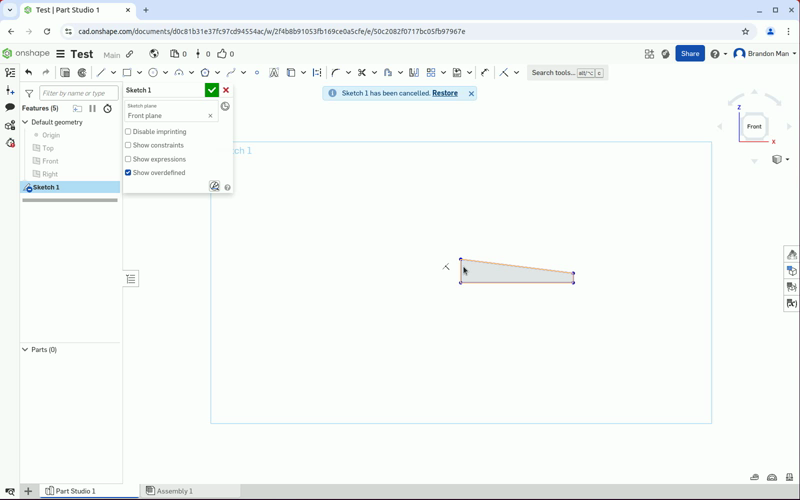
click(463, 266)
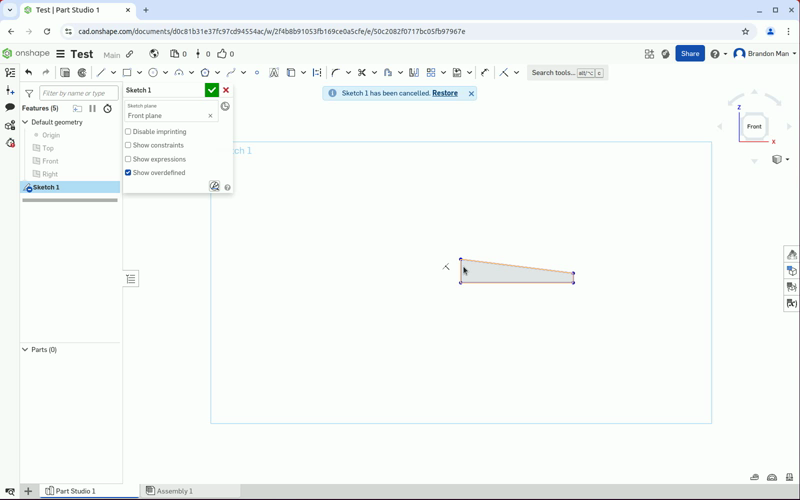
mouse_move(73, 352)
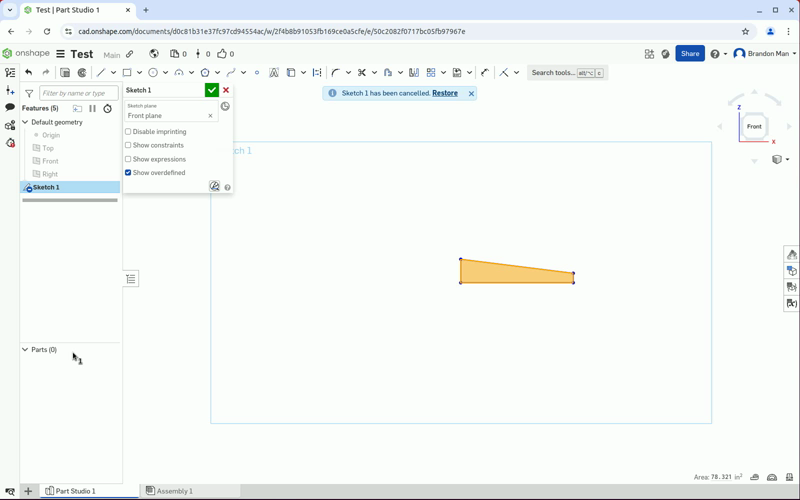
key(shift+y)
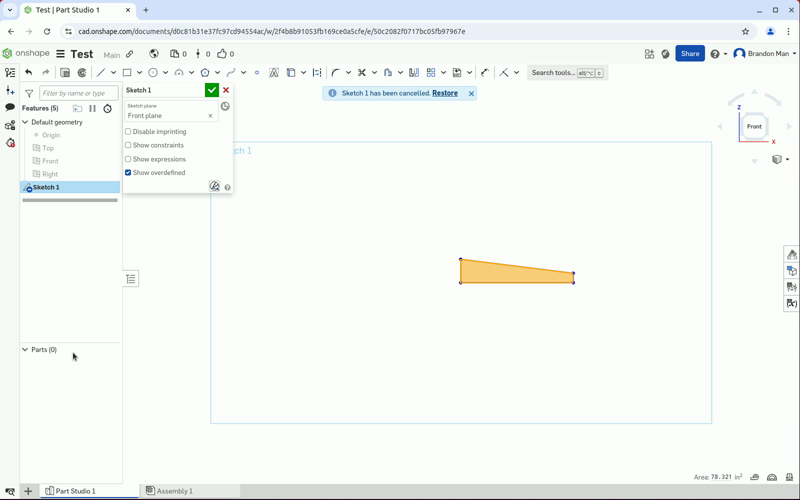
key(shift+e)
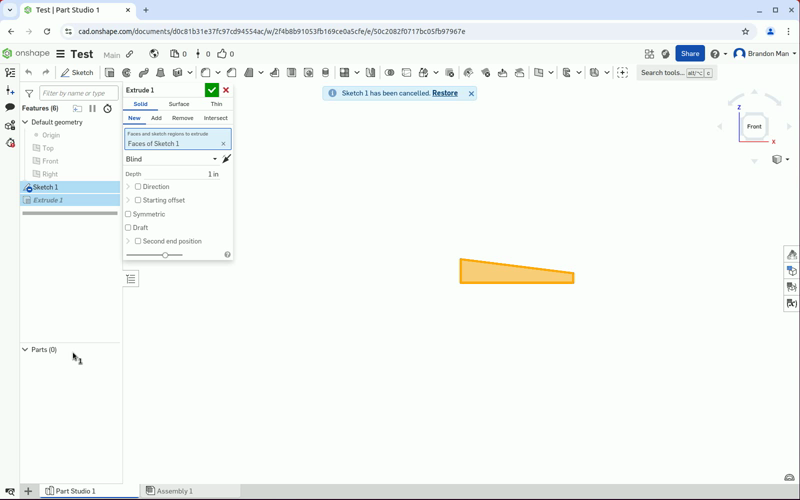
mouse_move(143, 106)
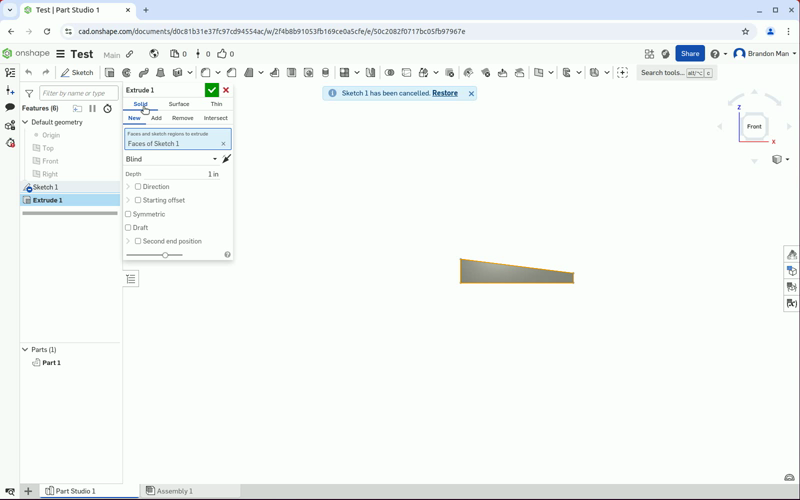
click(143, 106)
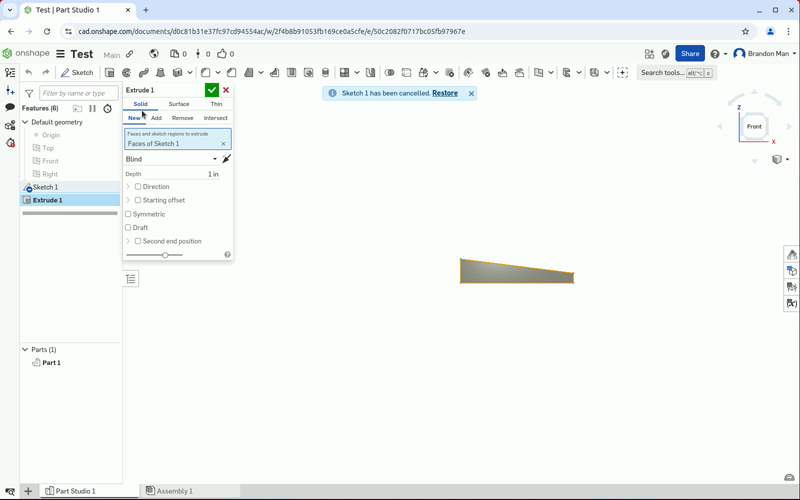
mouse_move(137, 120)
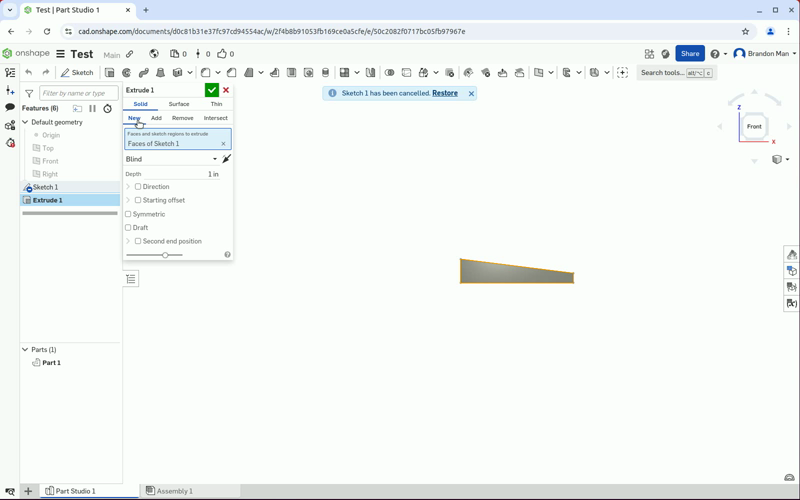
click(137, 120)
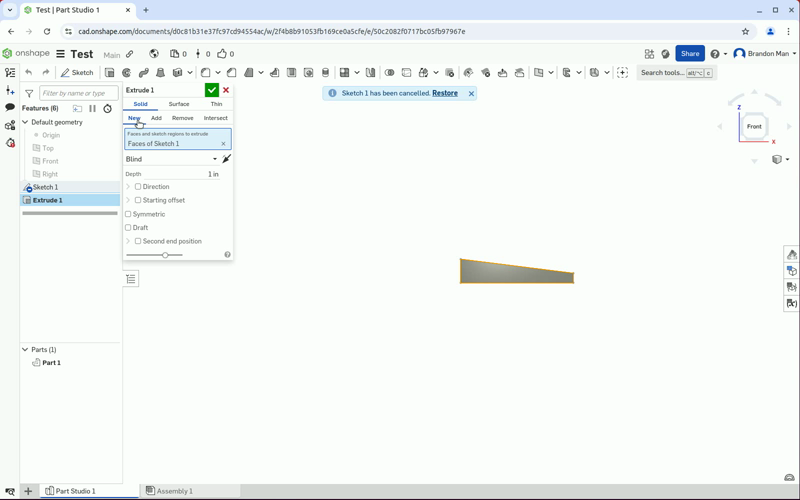
key(tab, 4)
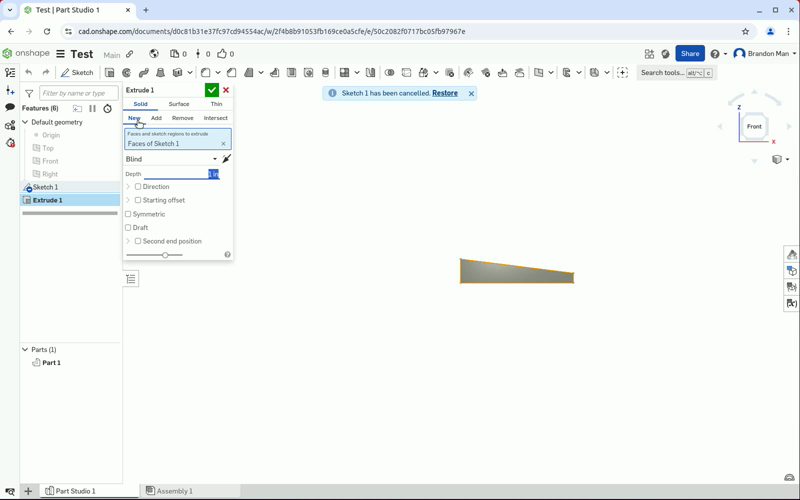
text(2.889)
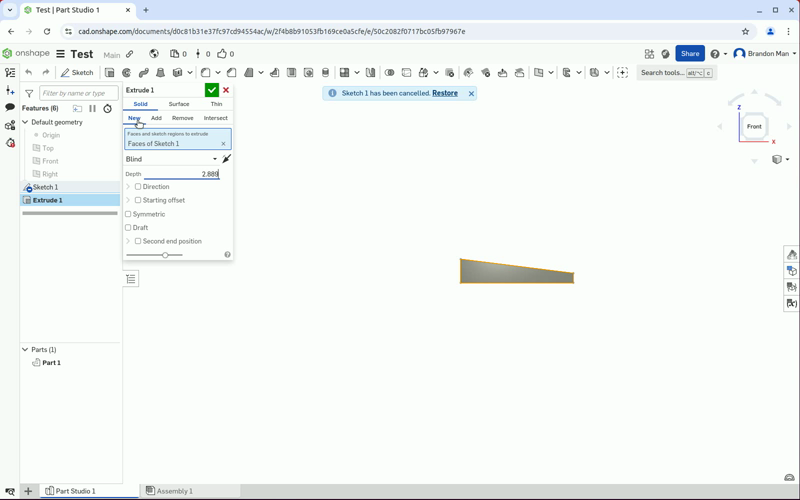
key(enter)
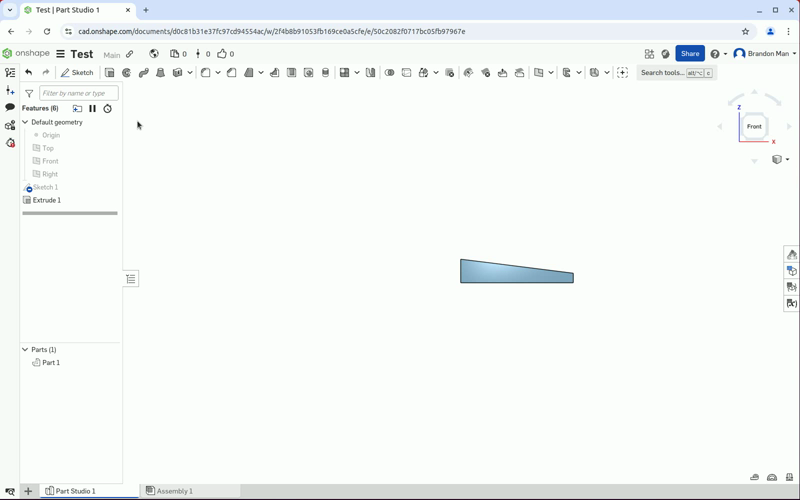
key(shift+h)
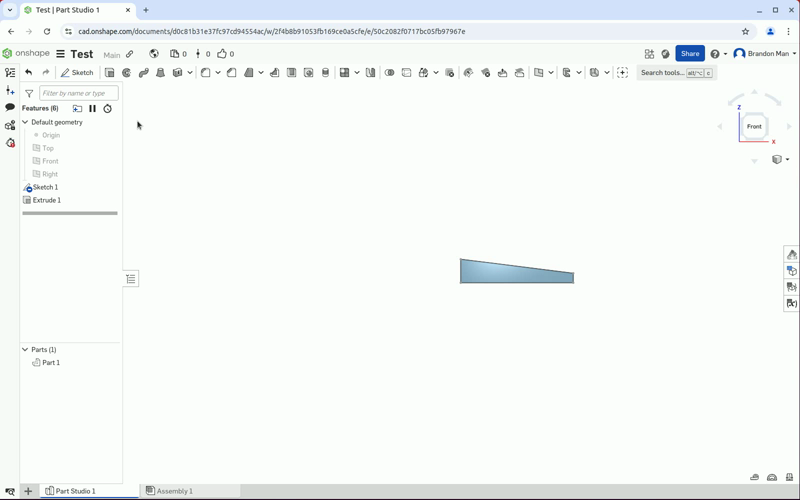
key(shift+h)
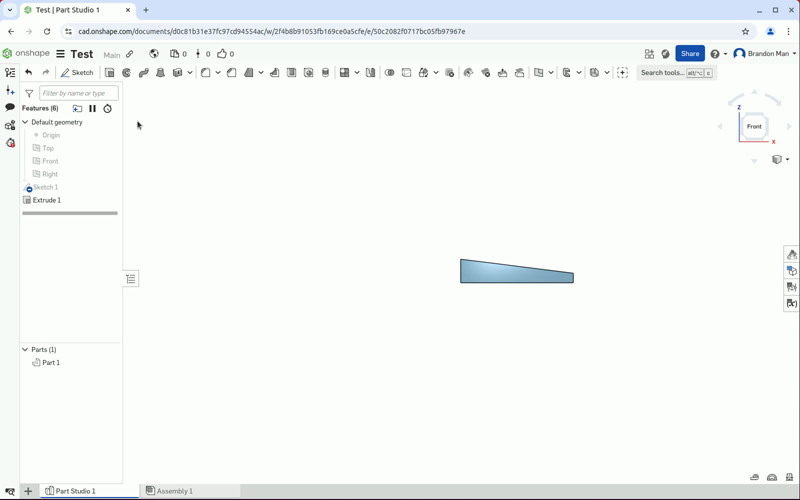
mouse_move(73, 189)
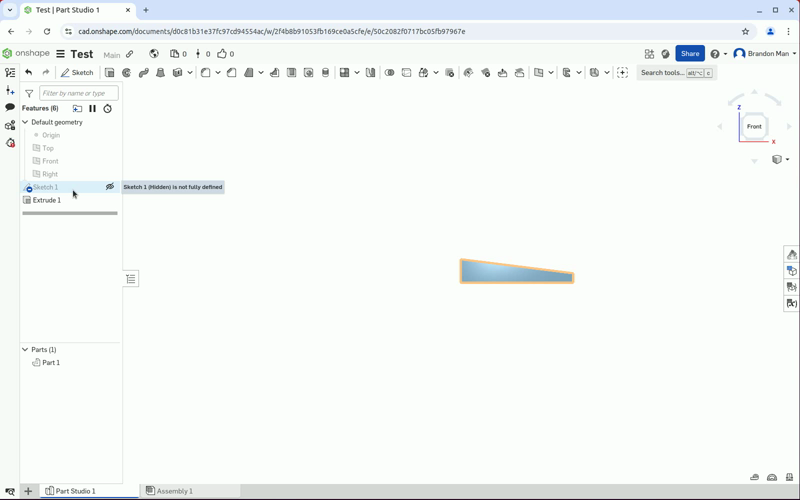
click(73, 189)
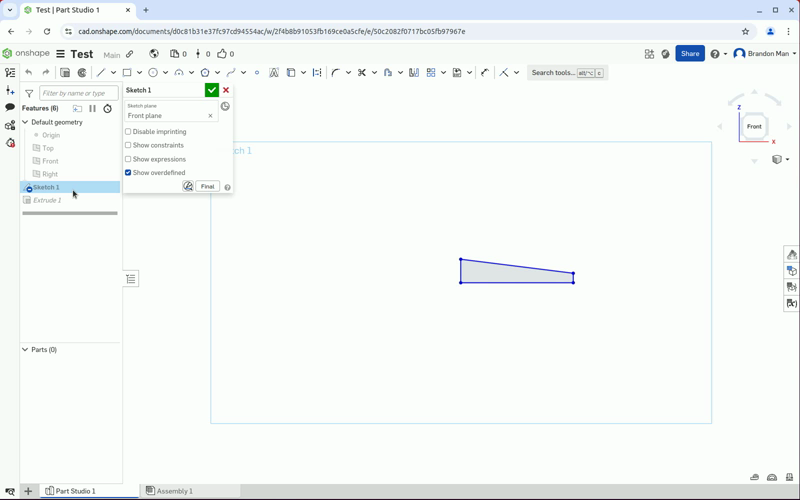
mouse_move(229, 92)
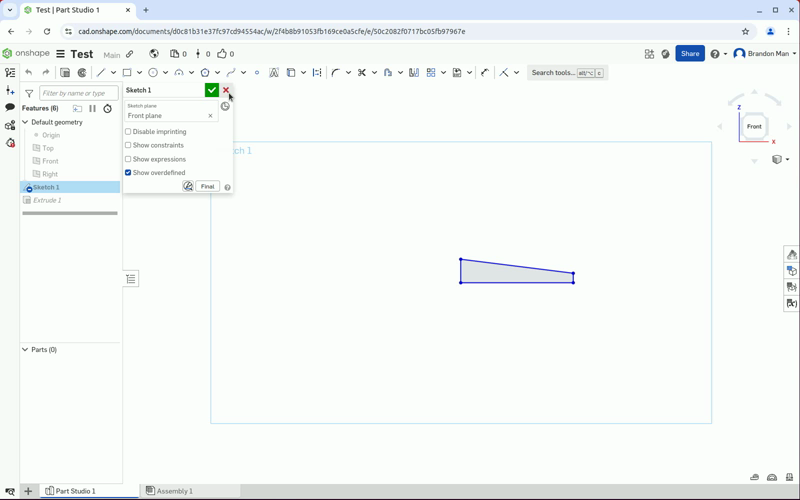
click(229, 92)
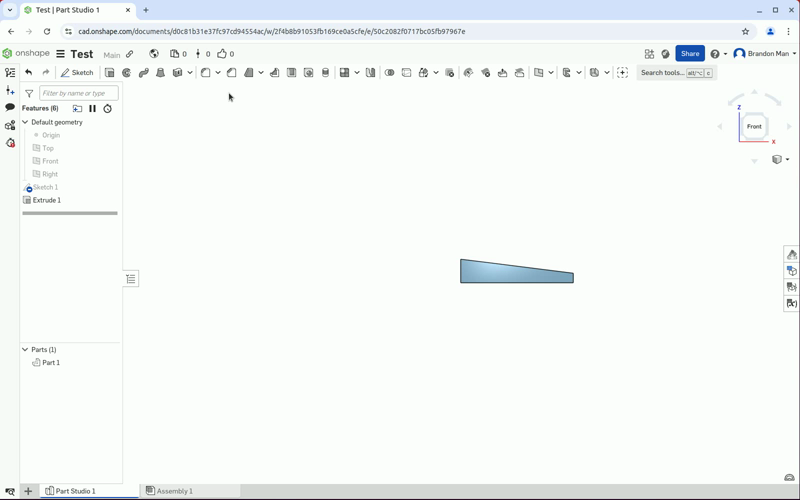
mouse_move(73, 352)
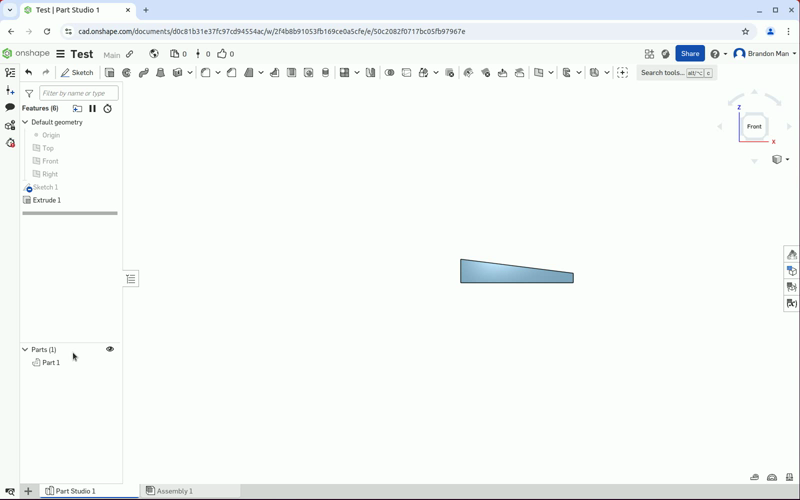
key(y)
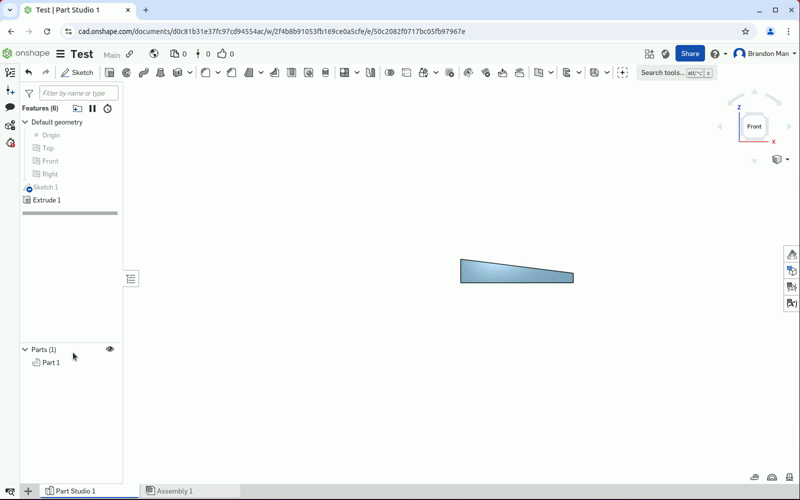
key(shift+p)
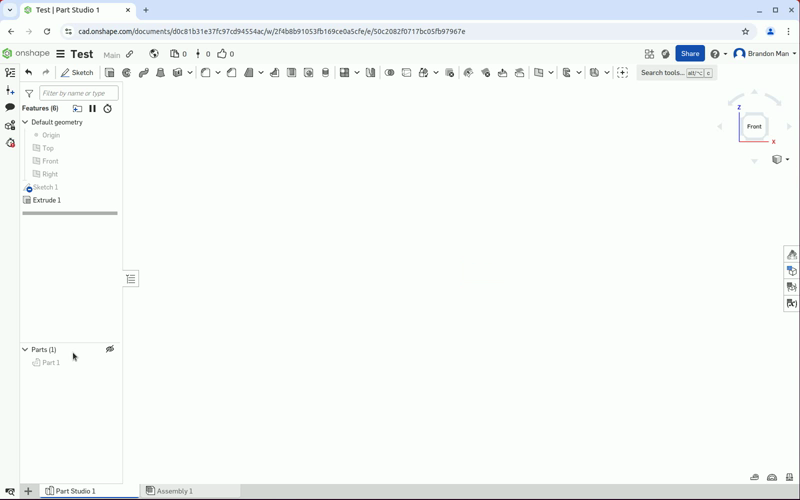
key(space)
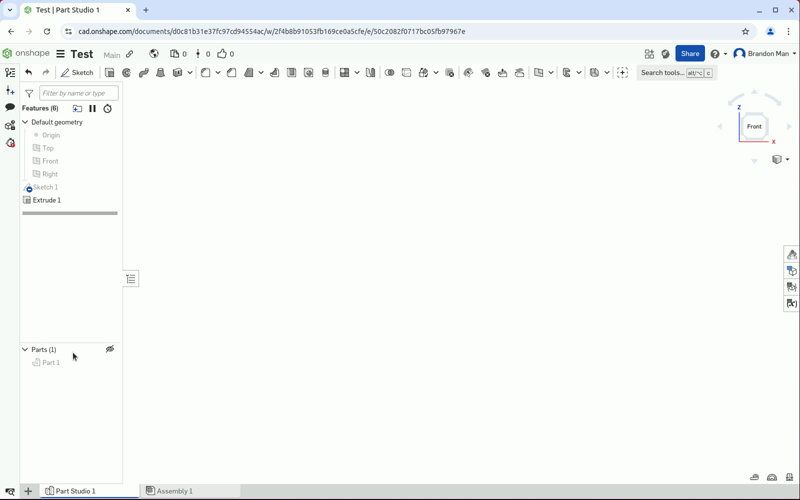
key_down(shift)
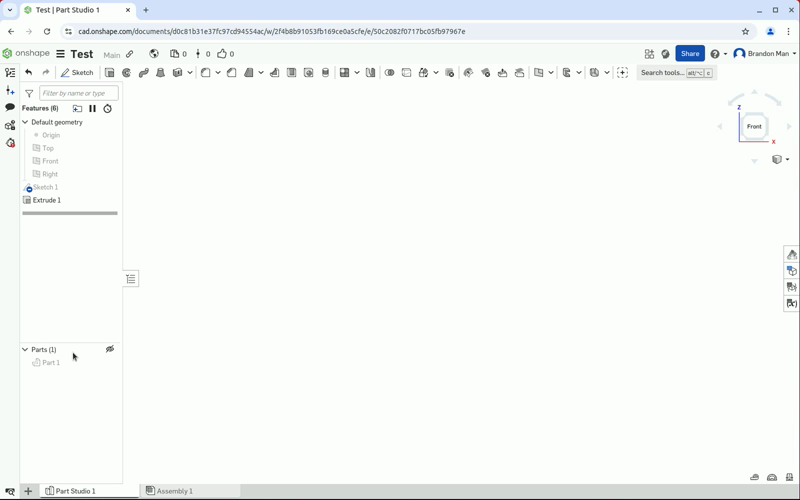
key(left)
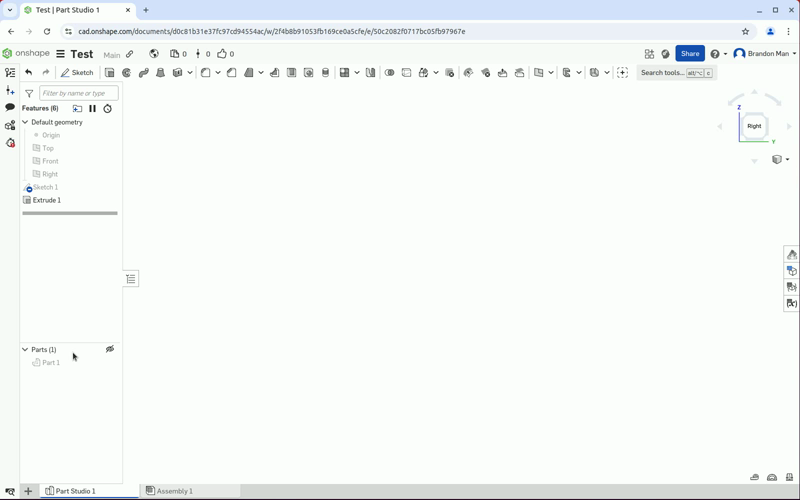
key_up(shift)
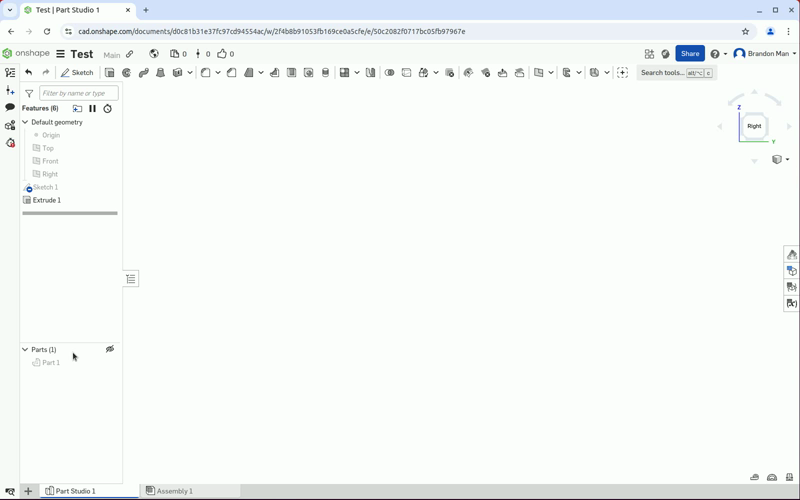
mouse_move(73, 352)
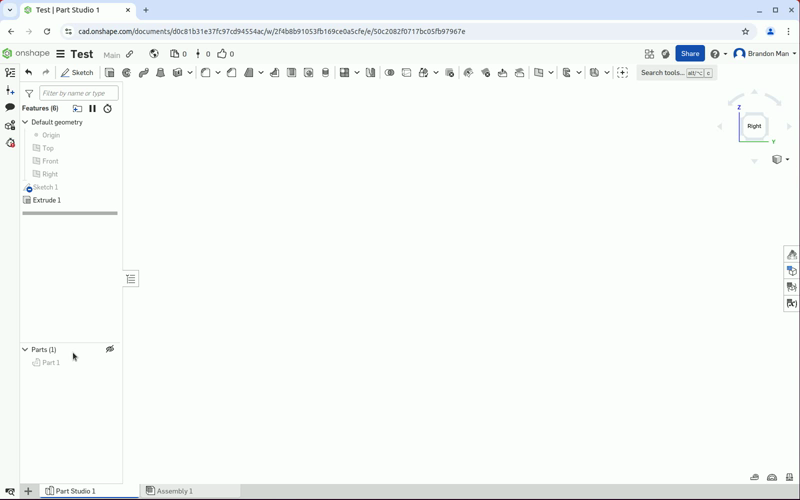
key(shift+y)
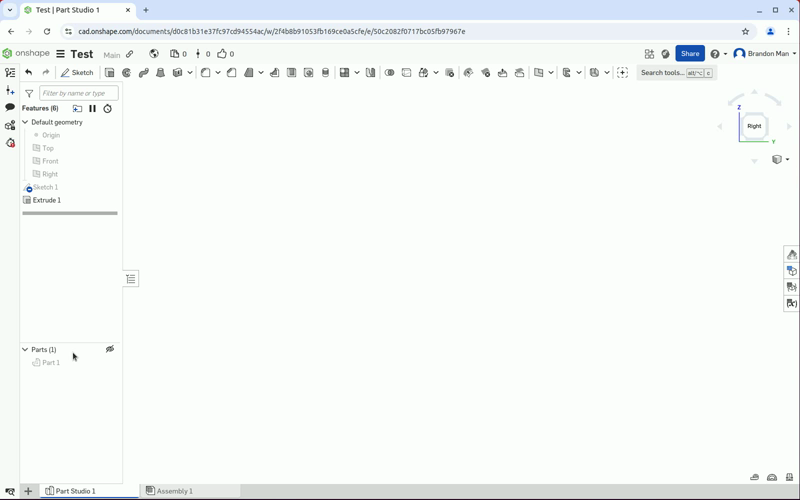
key(shift+s)
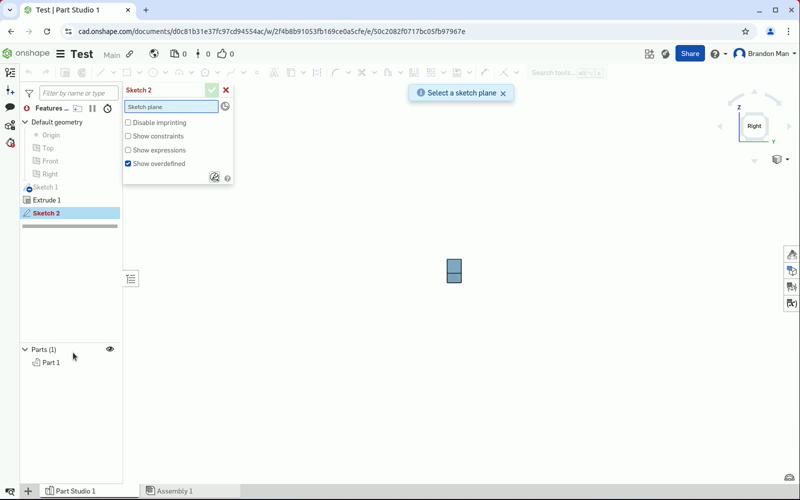
mouse_move(73, 176)
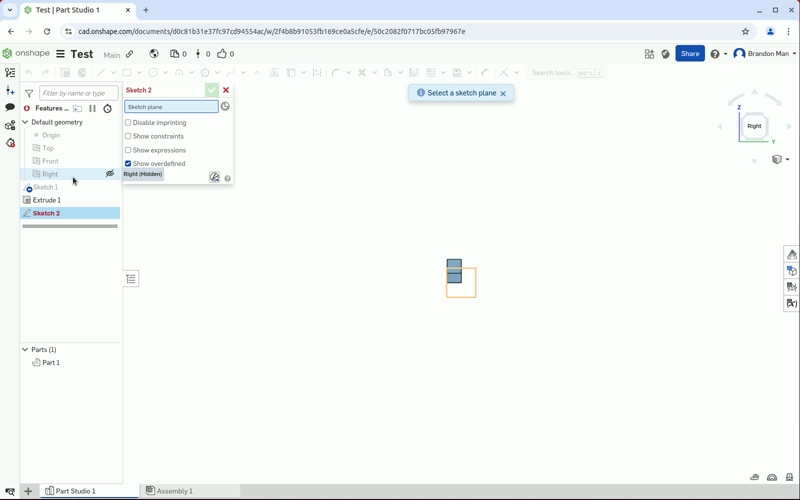
click(73, 176)
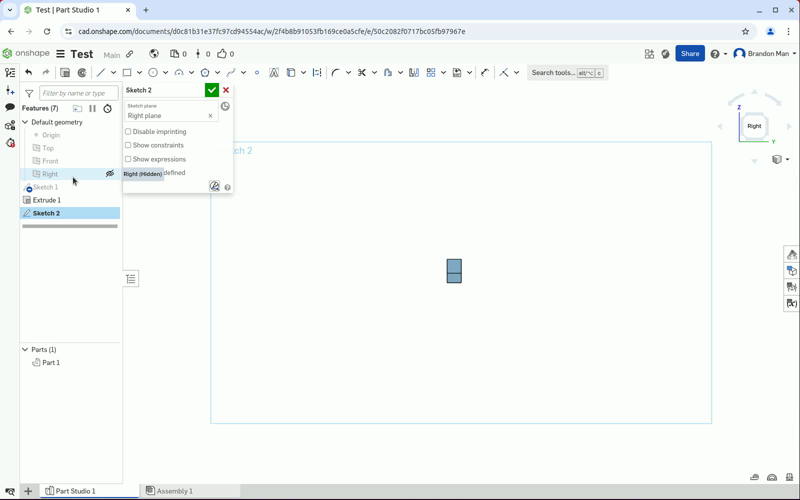
mouse_move(73, 352)
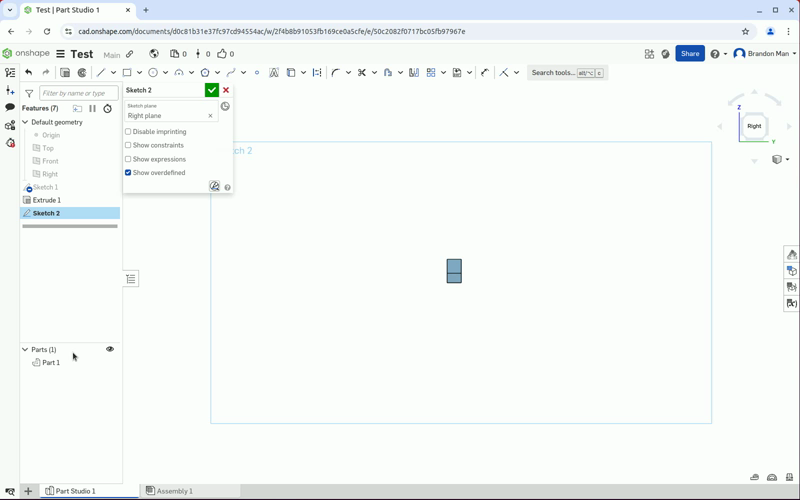
key(y)
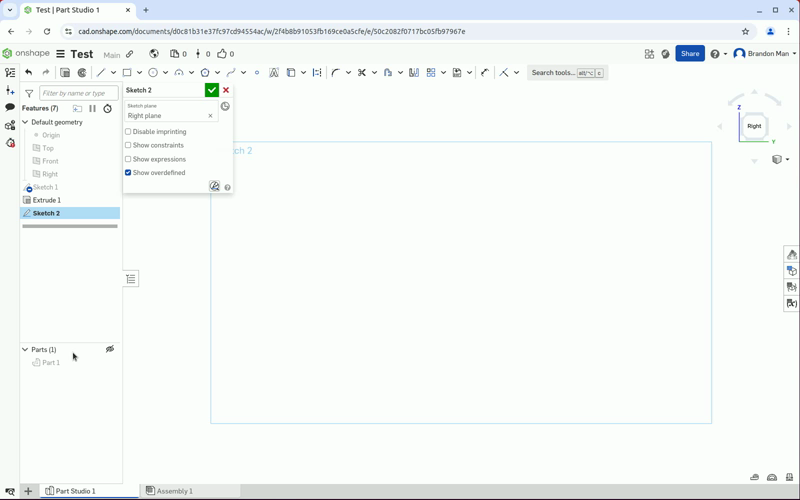
key(c)
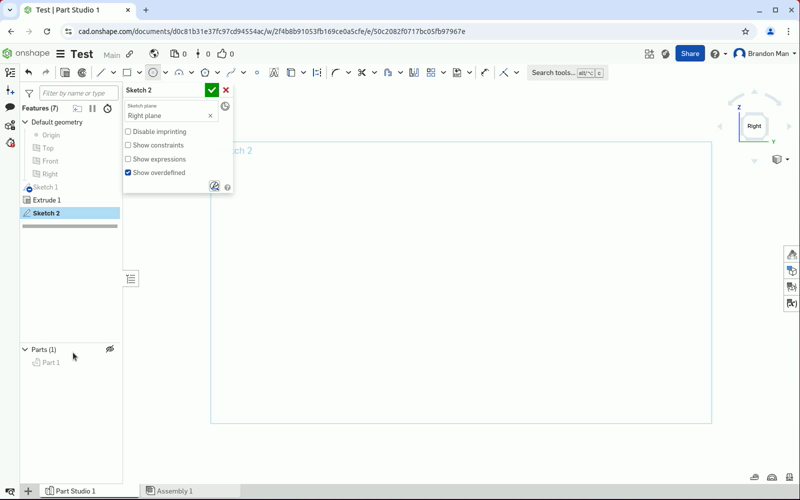
key_down(shift)
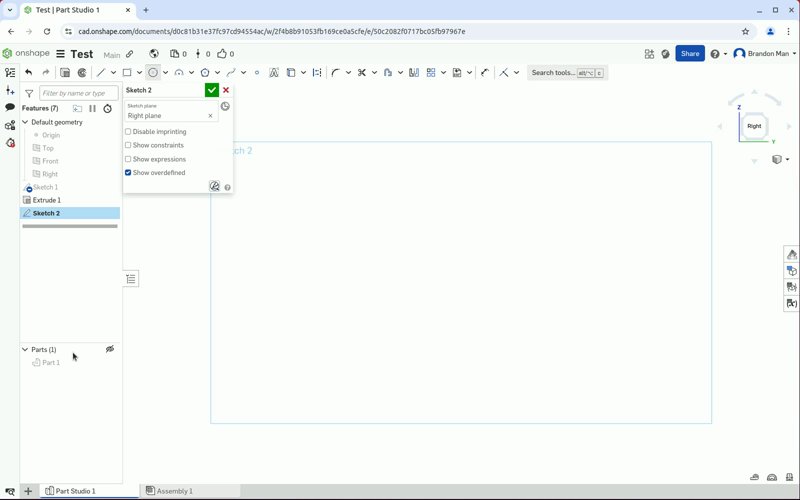
mouse_move(454, 271)
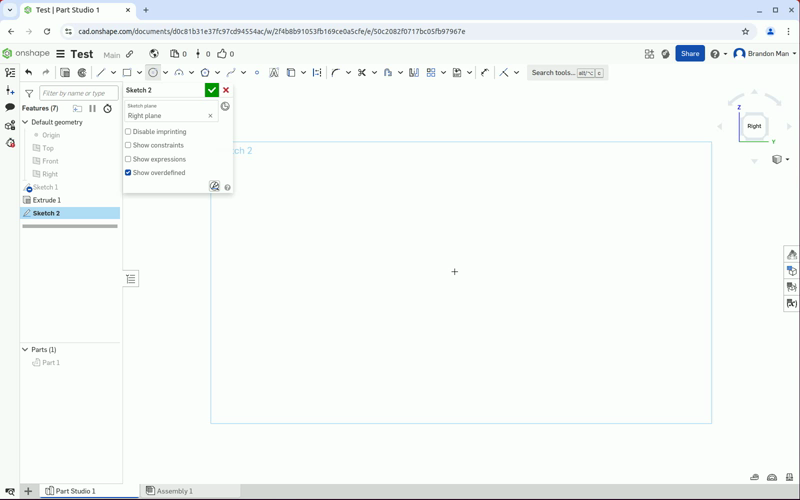
click(454, 271)
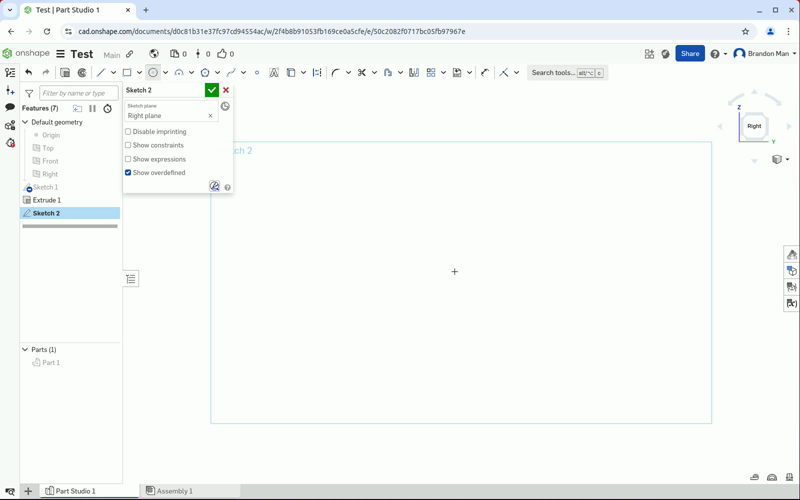
key_up(shift)
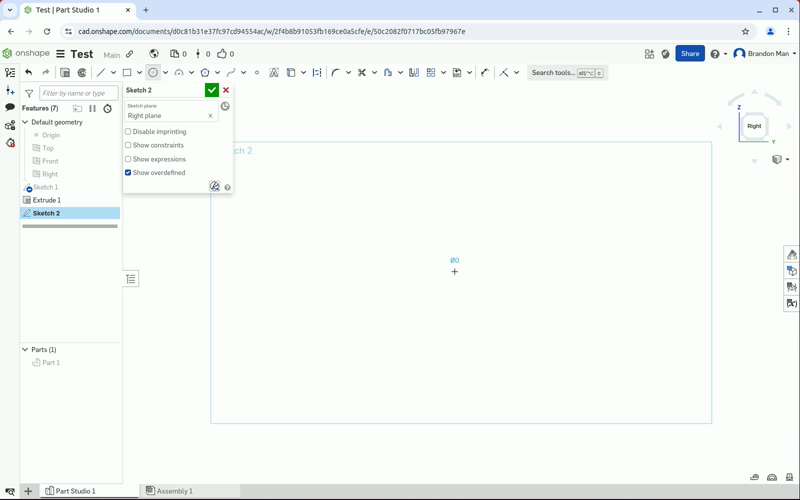
mouse_move(458, 271)
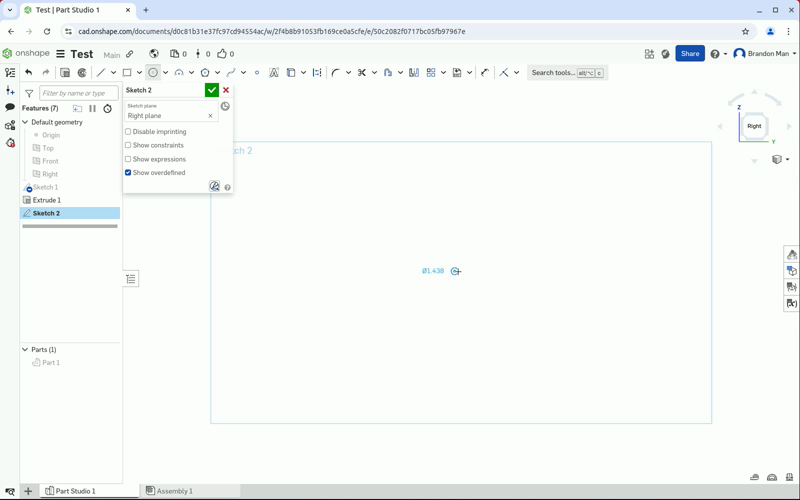
click(458, 271)
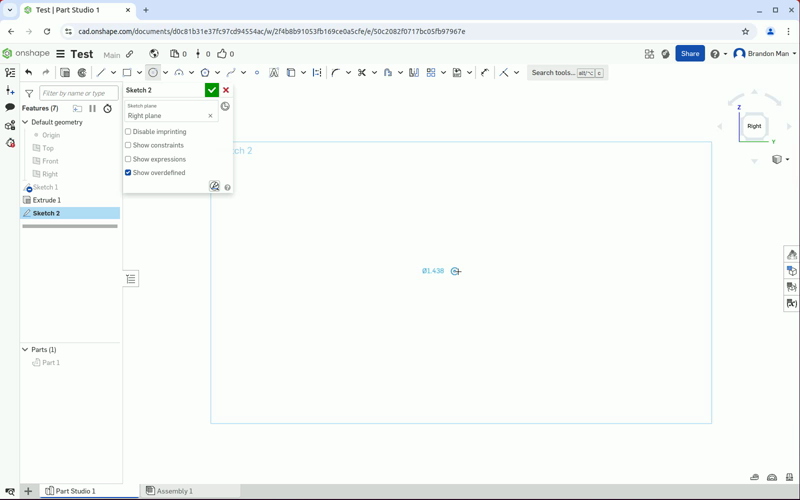
key(esc)
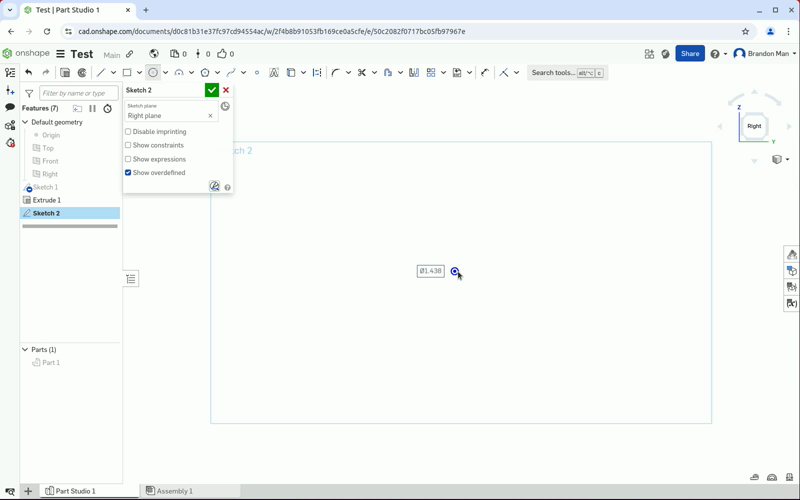
mouse_move(456, 273)
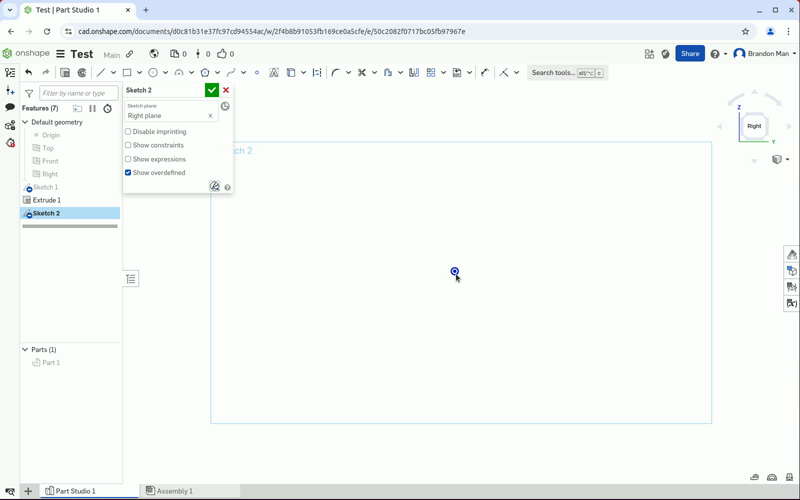
scroll(6)
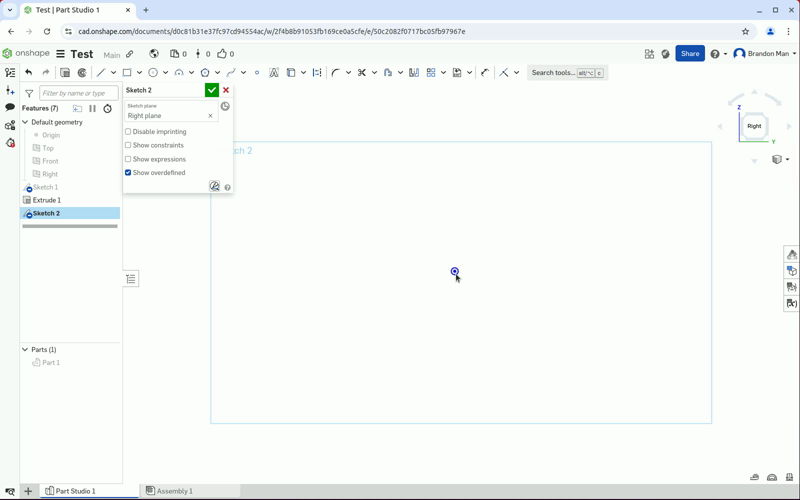
scroll(6)
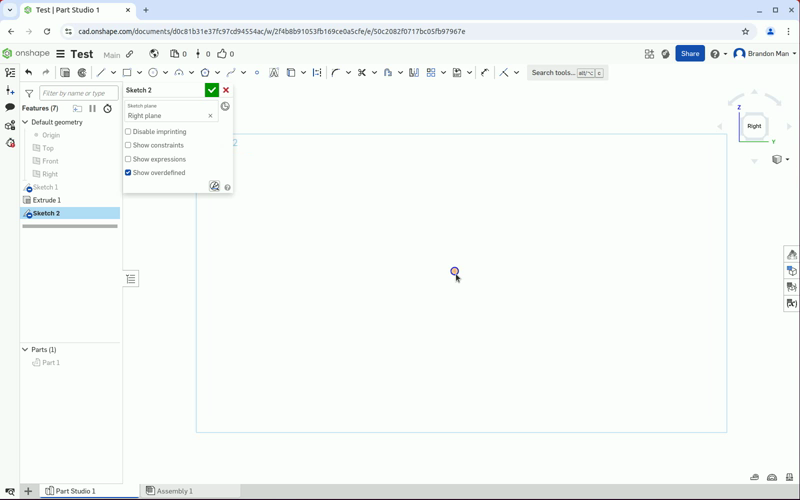
scroll(6)
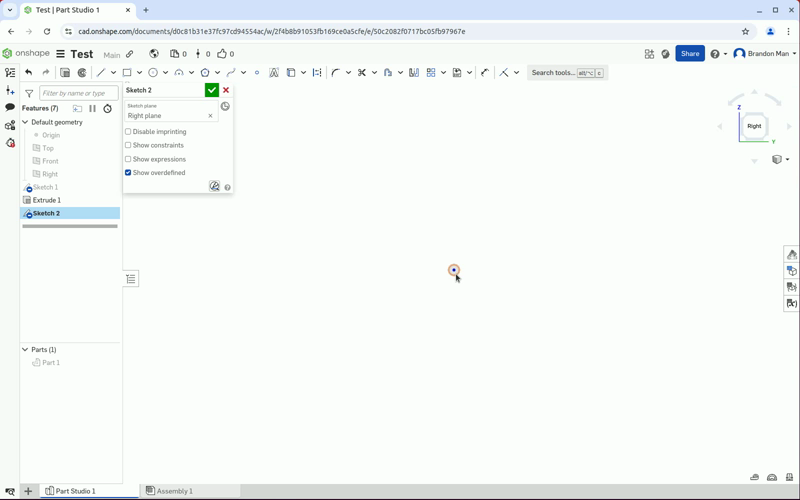
scroll(6)
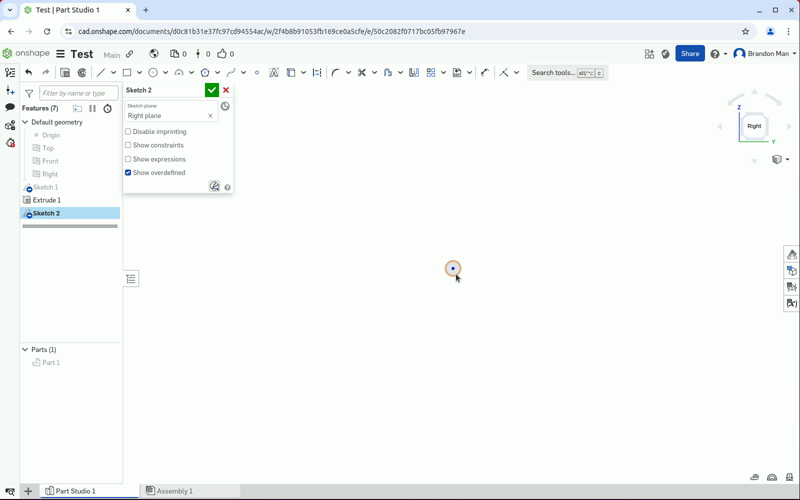
scroll(6)
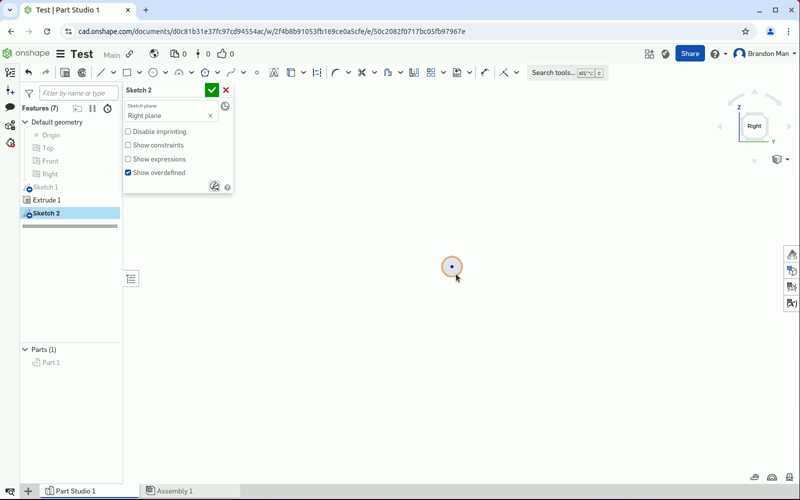
scroll(6)
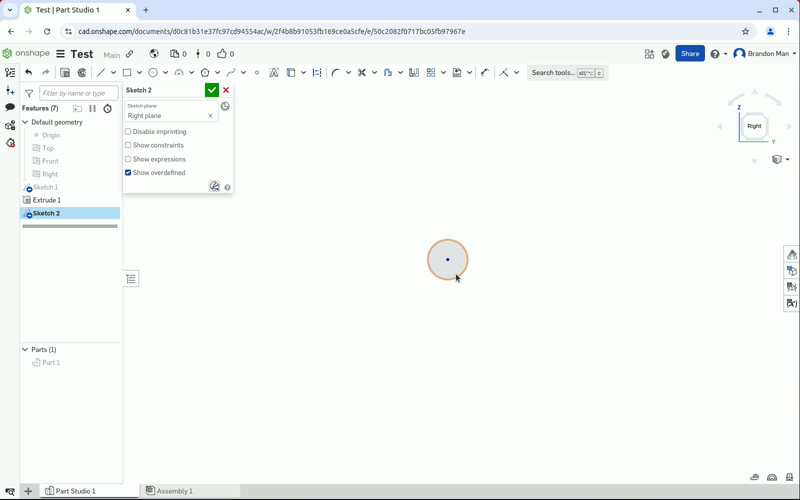
scroll(6)
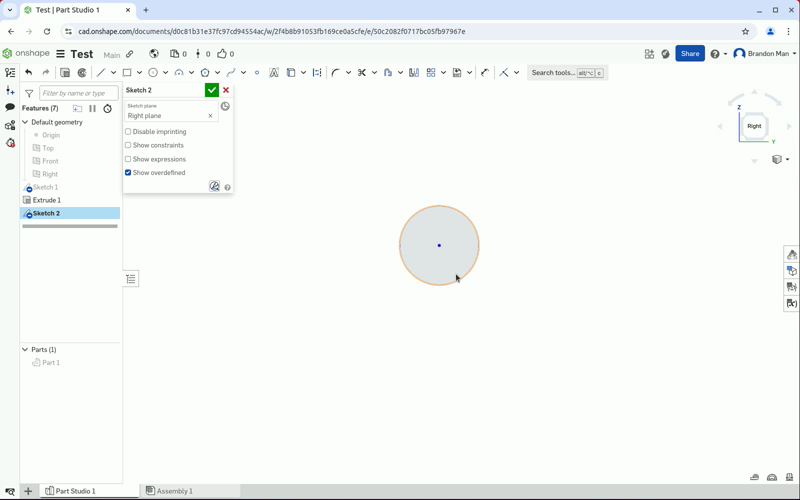
click(456, 273)
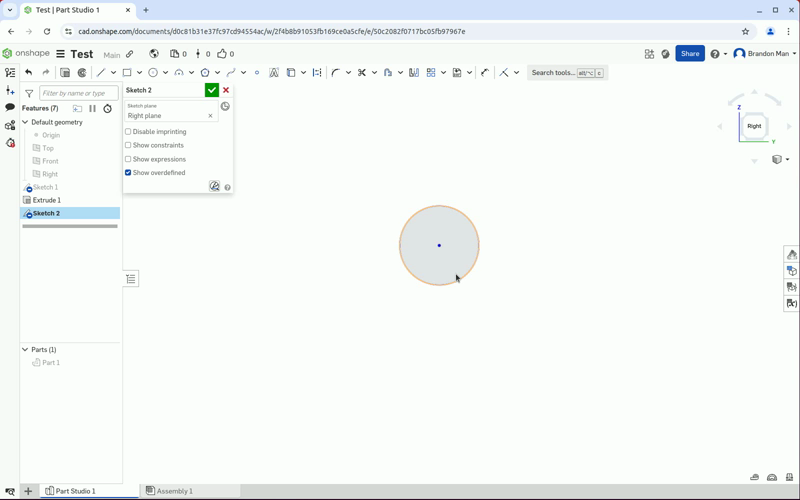
scroll(-6)
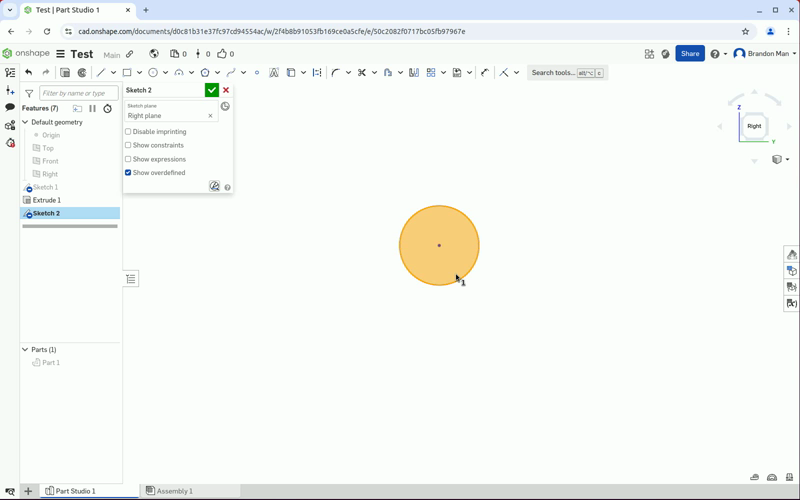
scroll(-6)
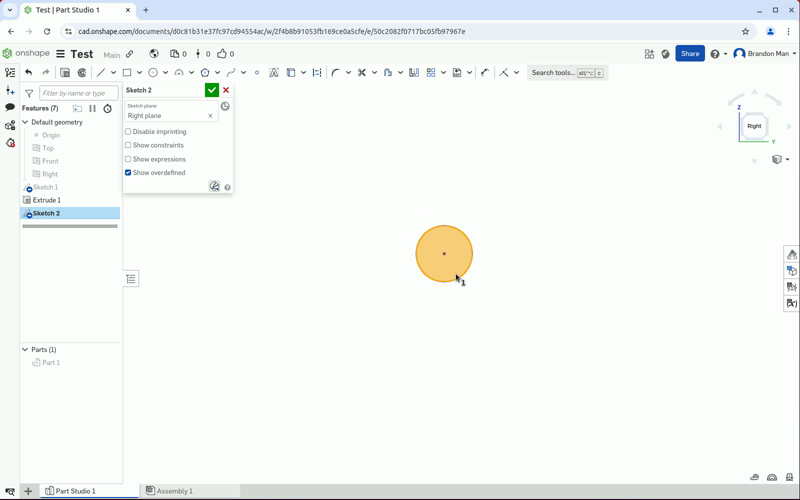
scroll(-6)
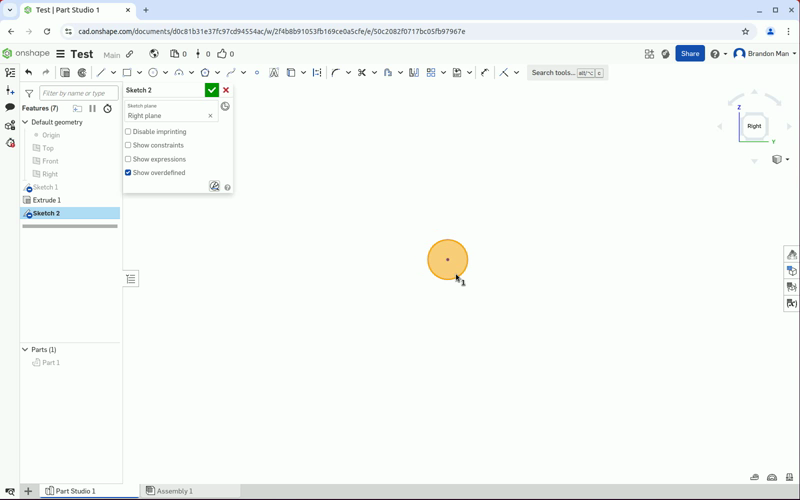
scroll(-6)
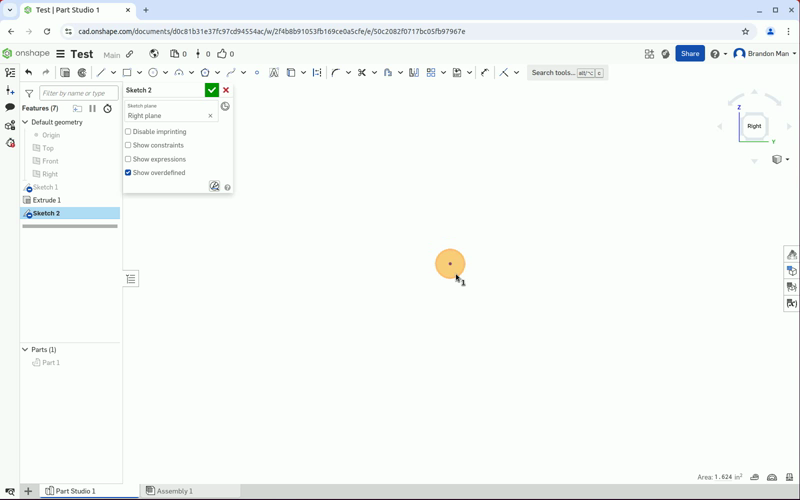
scroll(-6)
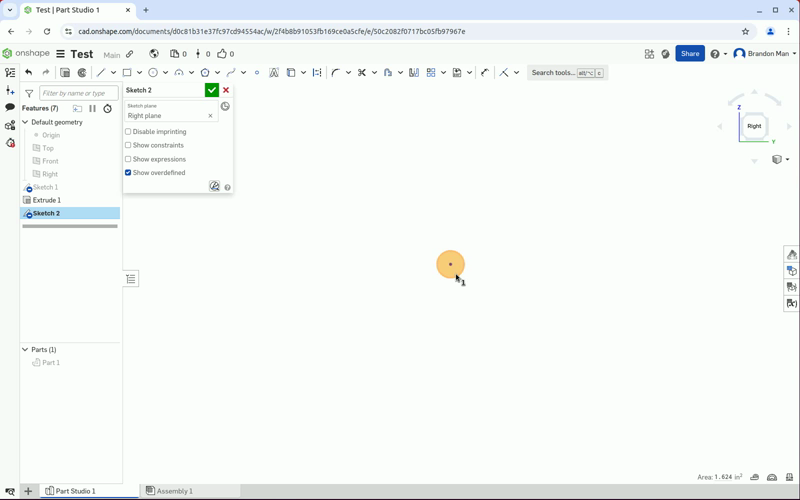
scroll(-6)
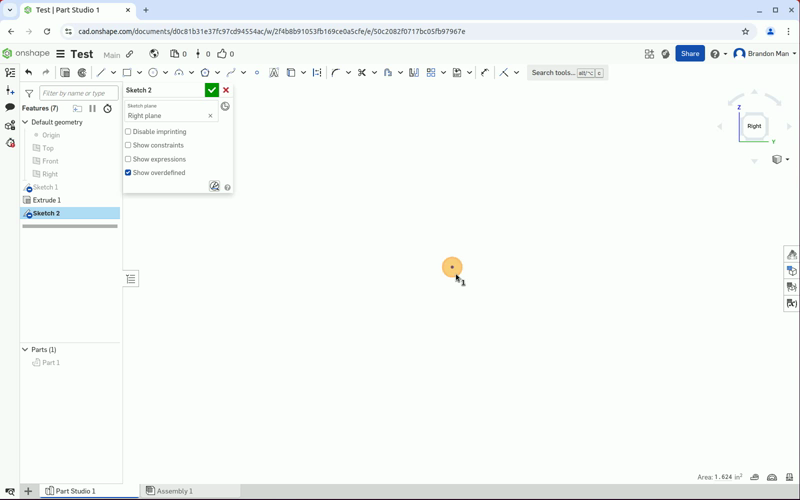
scroll(-6)
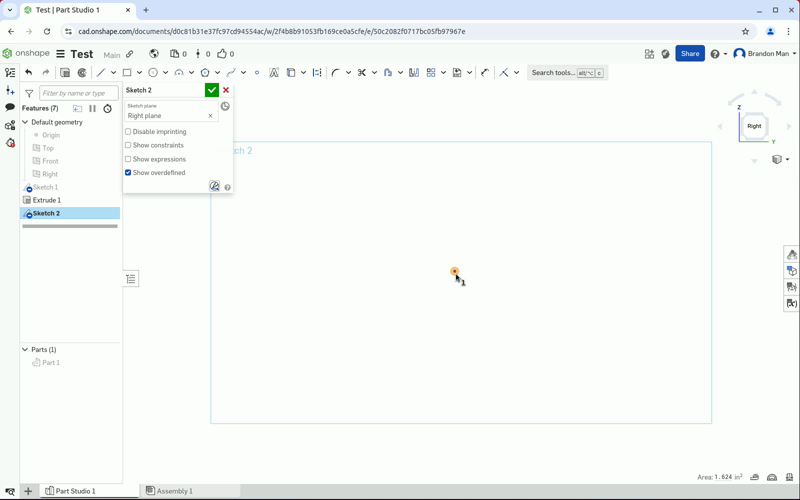
mouse_move(73, 352)
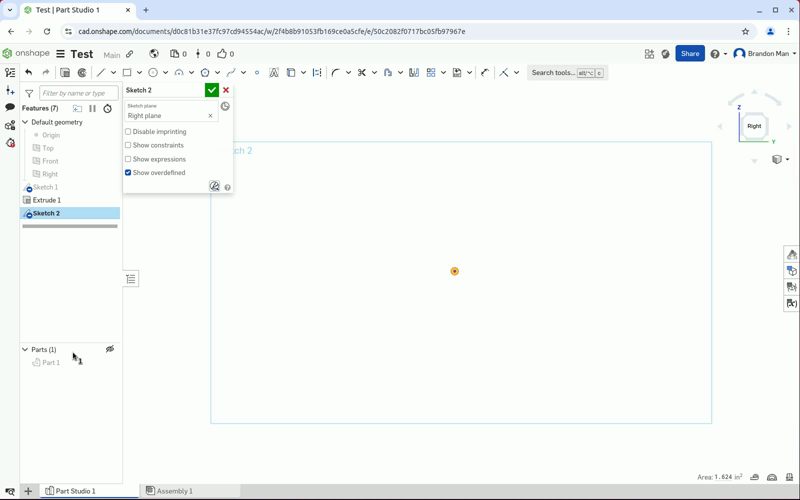
key(shift+y)
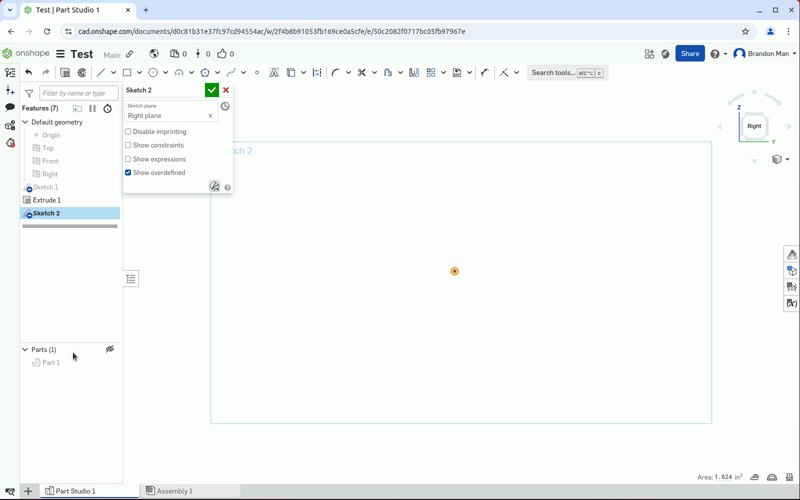
key(shift+e)
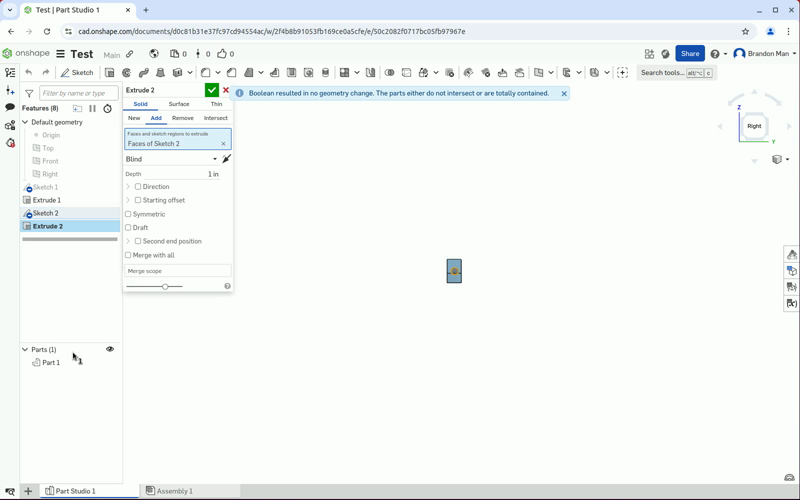
mouse_move(143, 106)
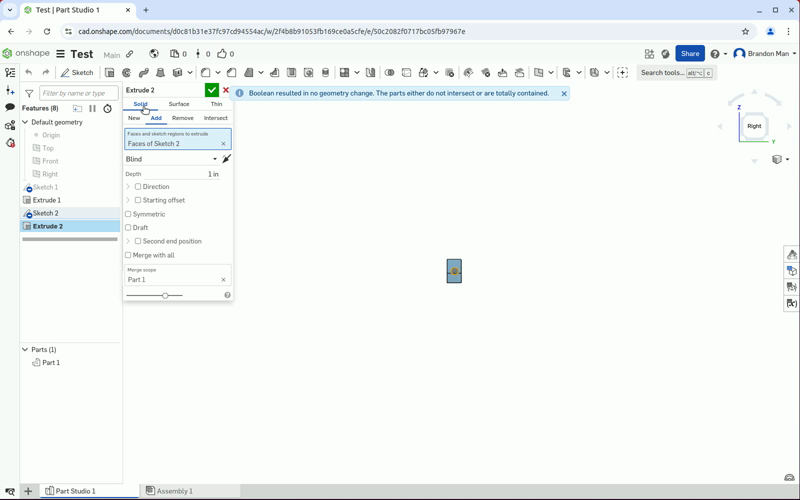
click(143, 106)
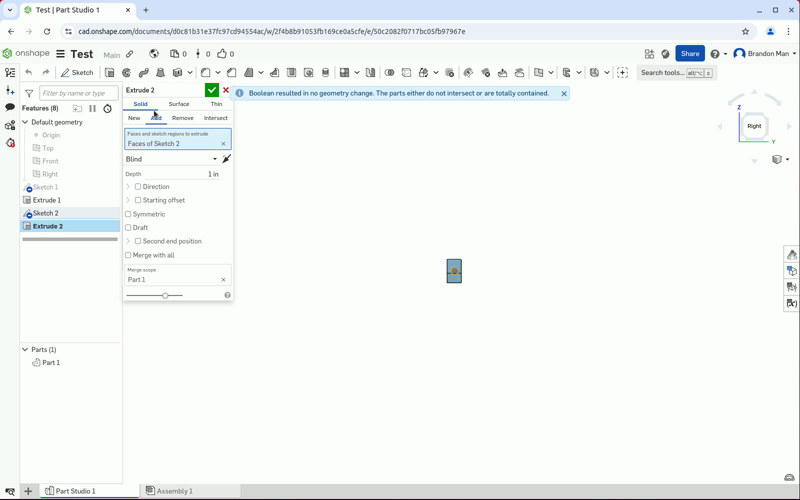
mouse_move(186, 120)
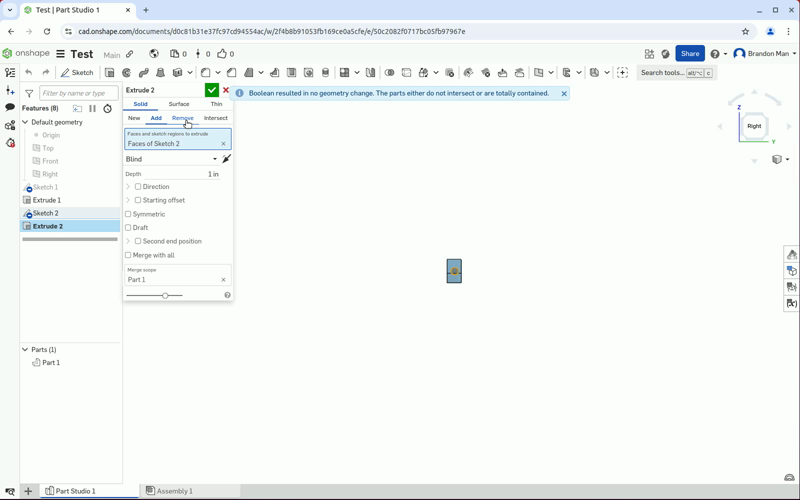
click(186, 120)
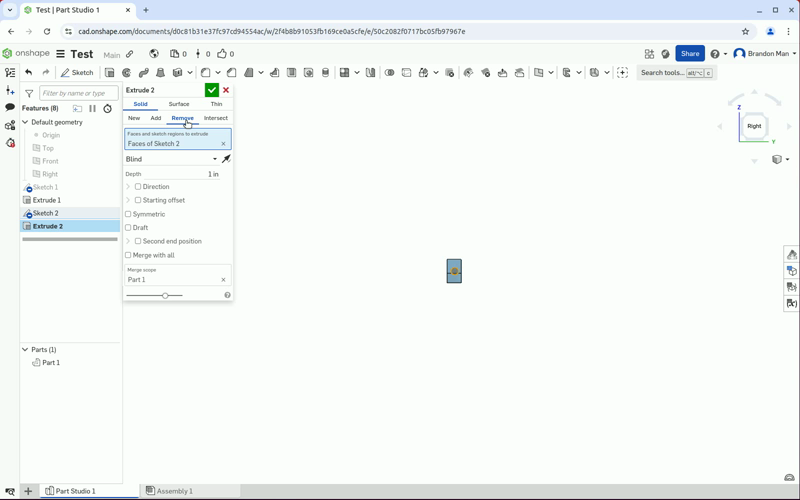
key(tab, 4)
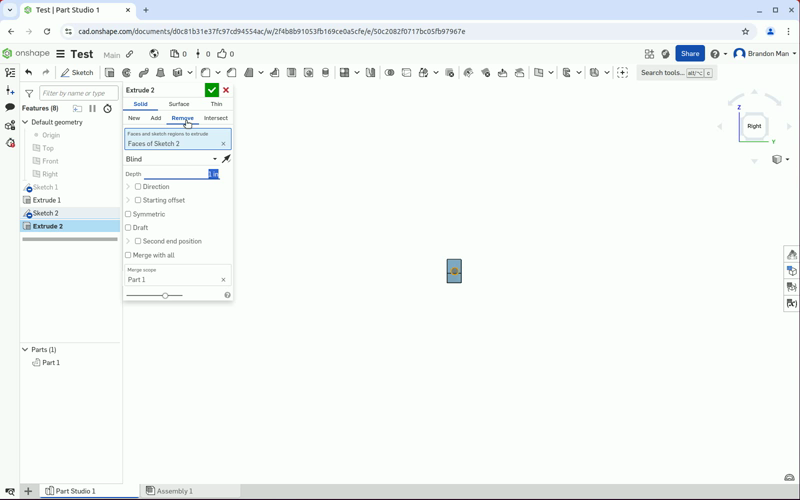
text(3.851)
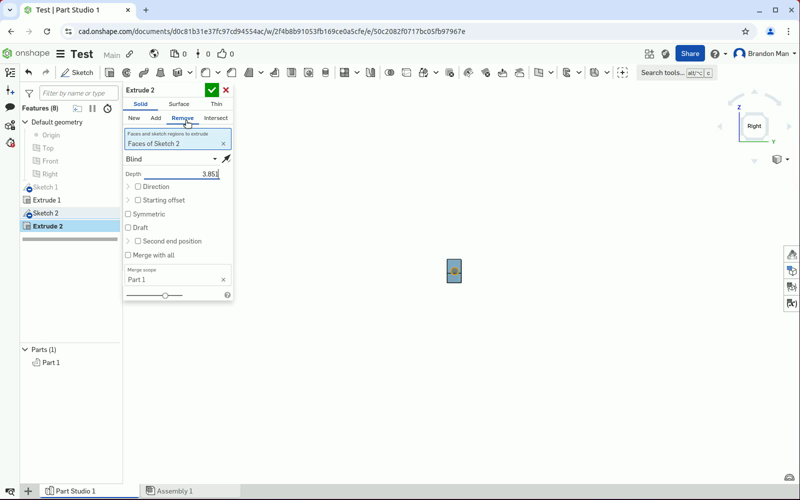
key(tab, 6)
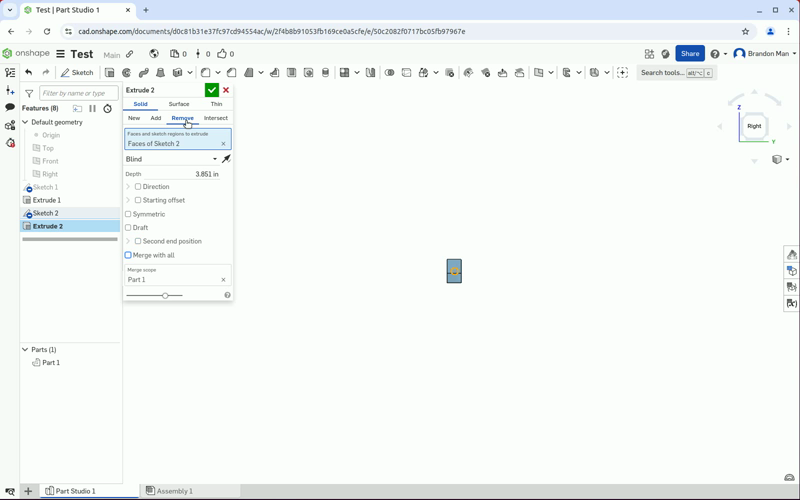
key(space)
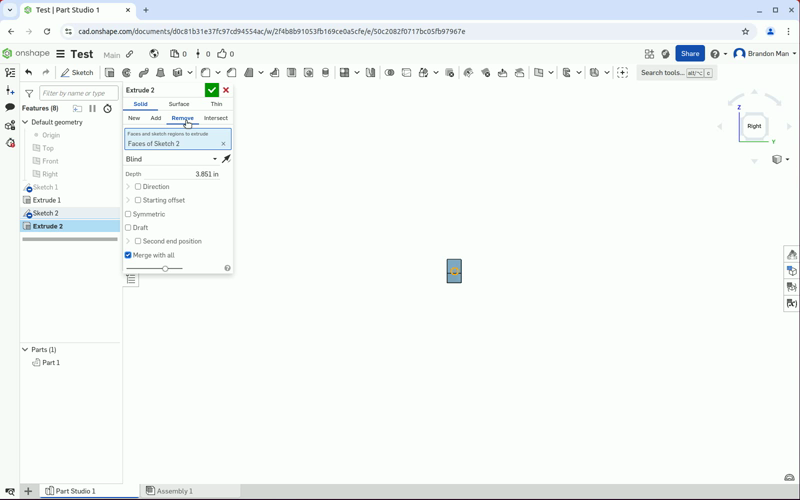
key(enter)
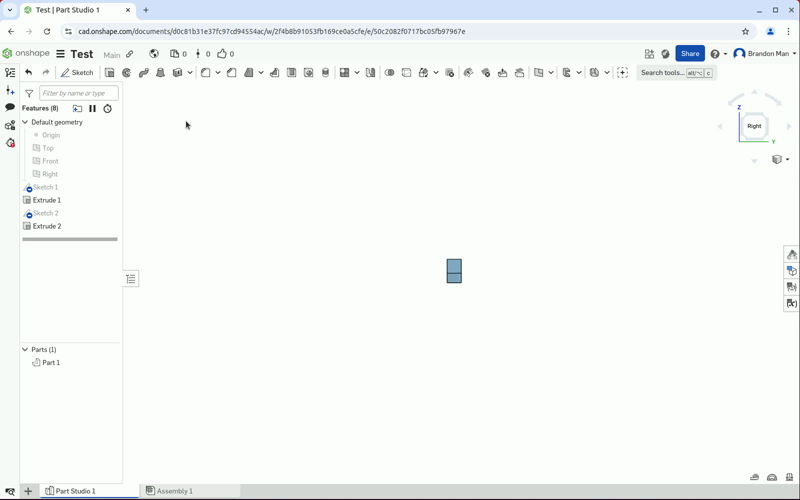
key(shift+h)
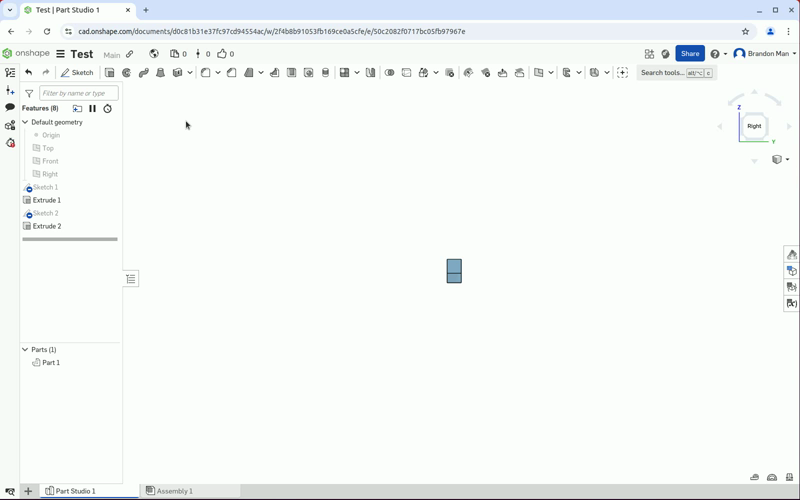
key(shift+h)
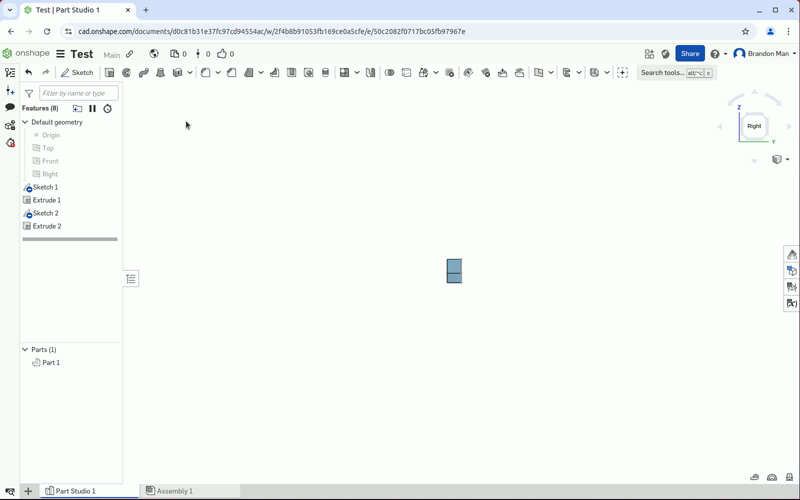
key(shift+7)
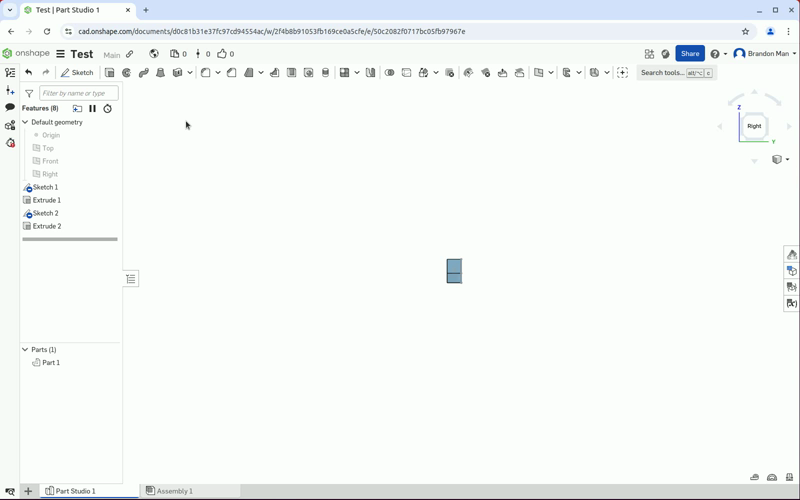
key(right, 2)
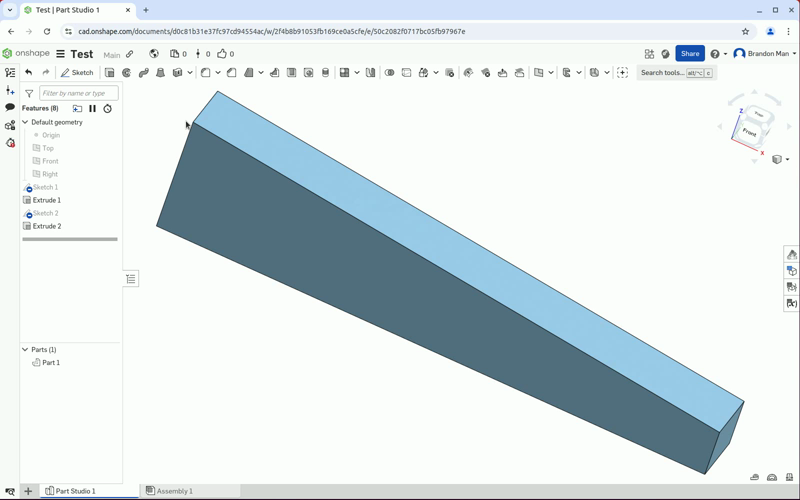
key(down, 2)
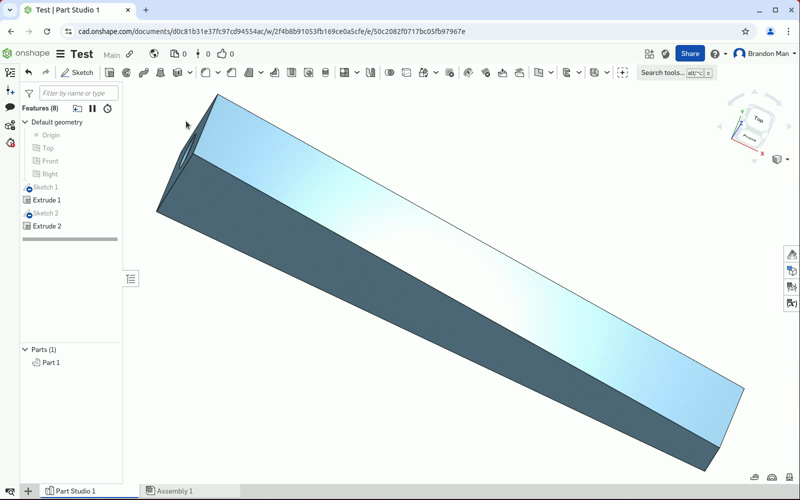
key(up, 2)
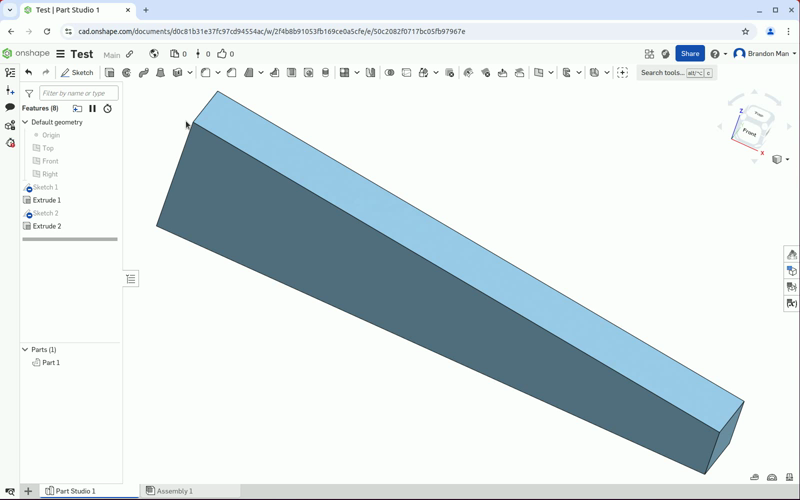
key(left, 2)
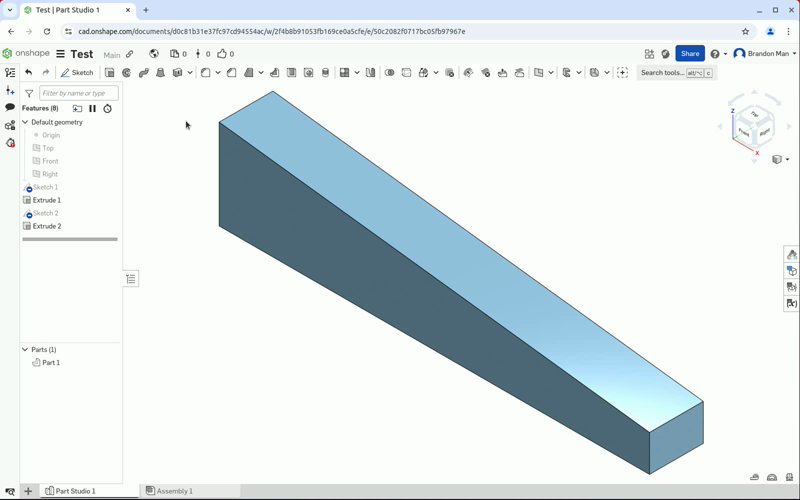
mouse_move(73, 189)
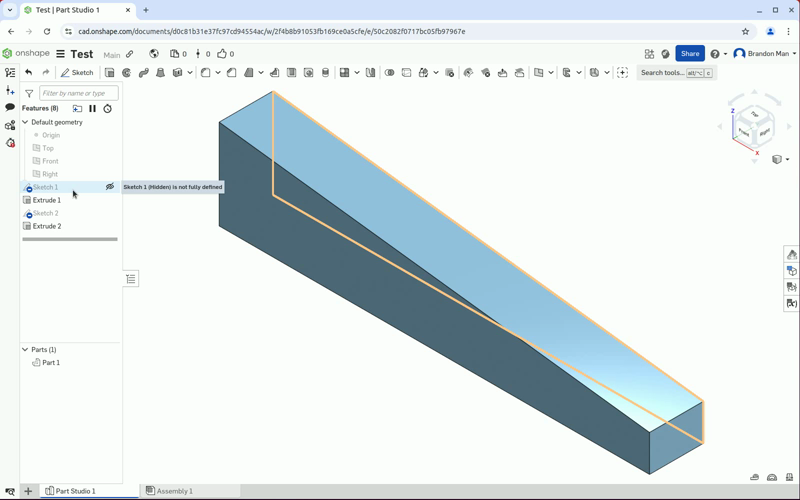
click(73, 189)